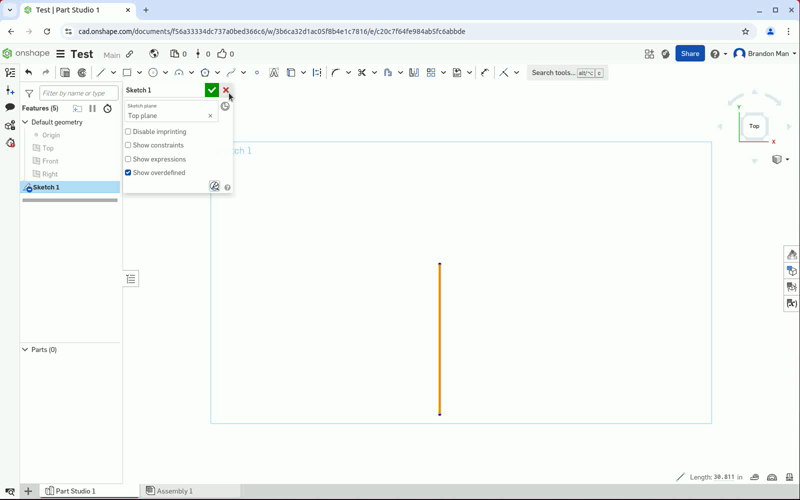
key(shift+h)
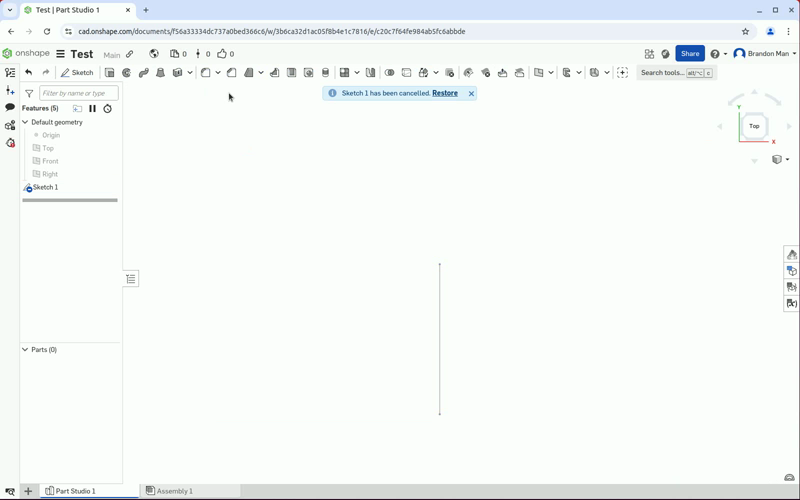
key(shift+s)
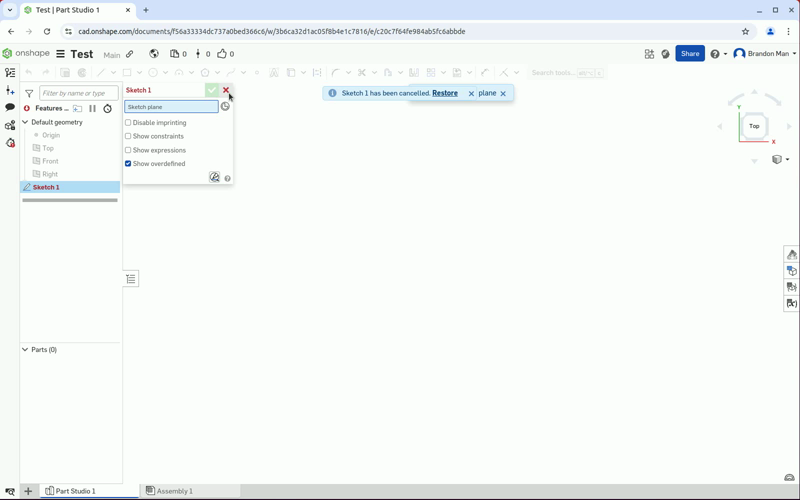
mouse_move(73, 150)
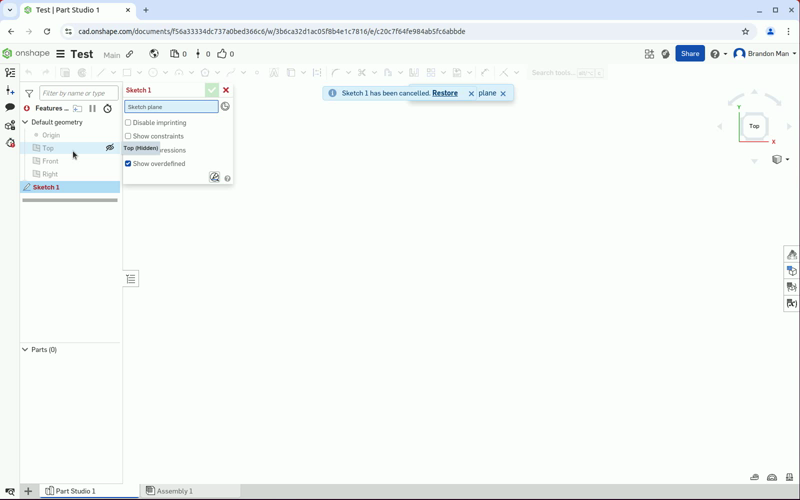
click(73, 150)
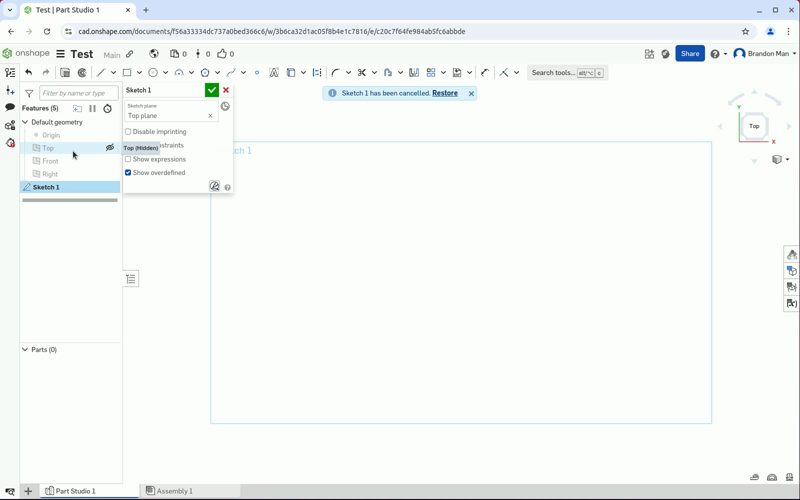
mouse_move(73, 352)
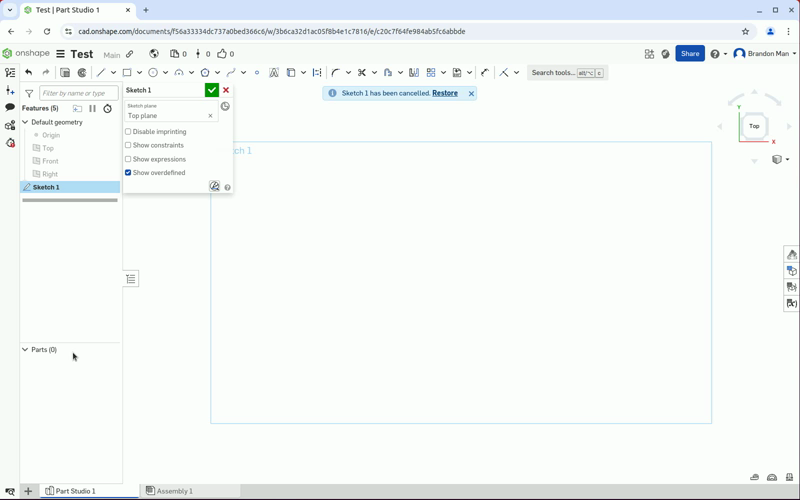
key(y)
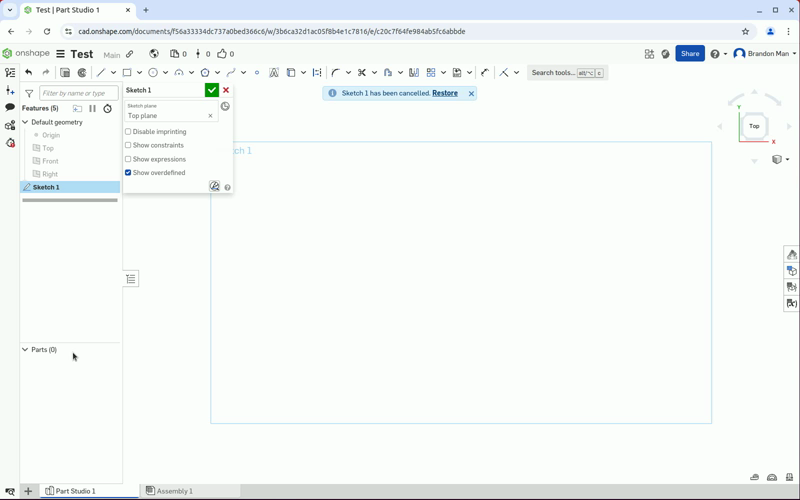
key(l)
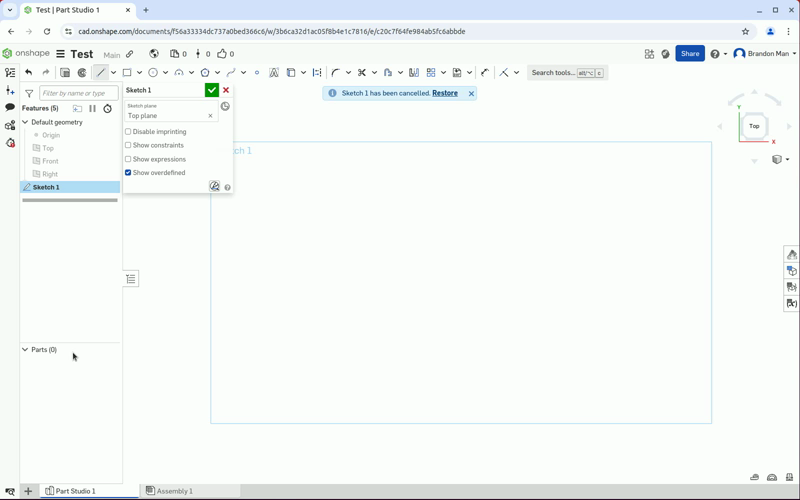
key_down(shift)
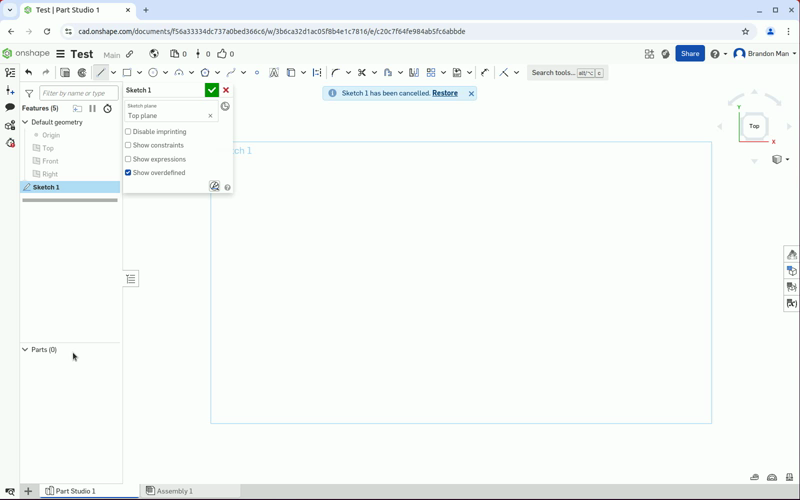
mouse_move(355, 384)
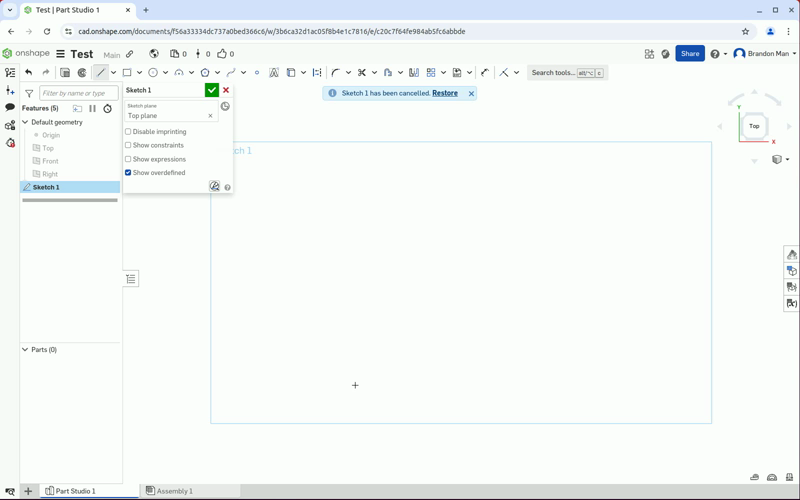
click(355, 384)
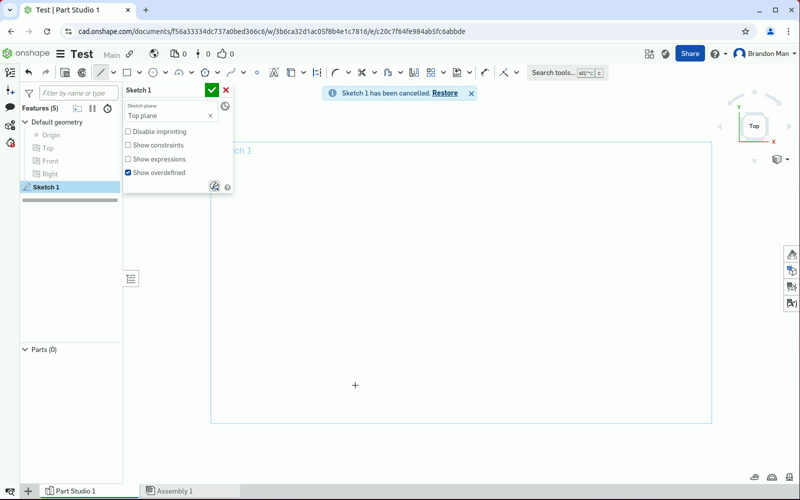
key_up(shift)
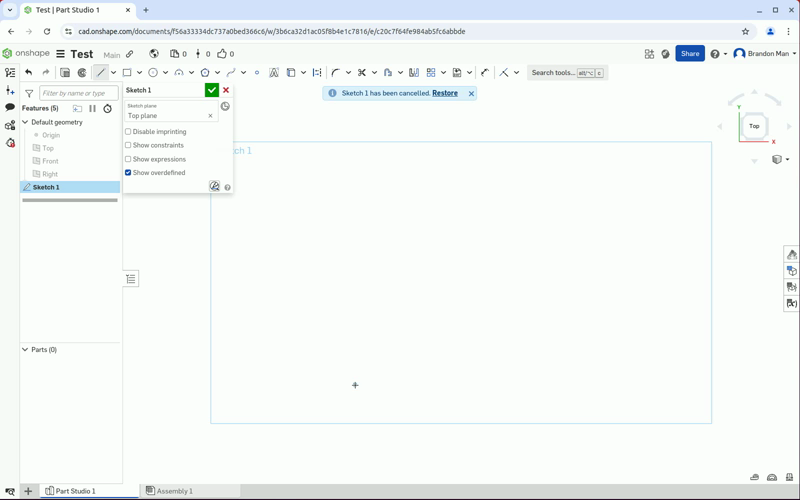
key_down(shift)
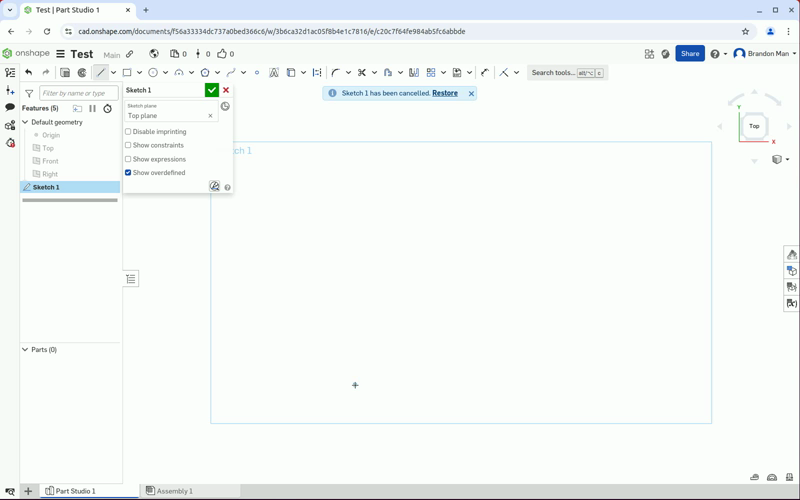
mouse_move(572, 384)
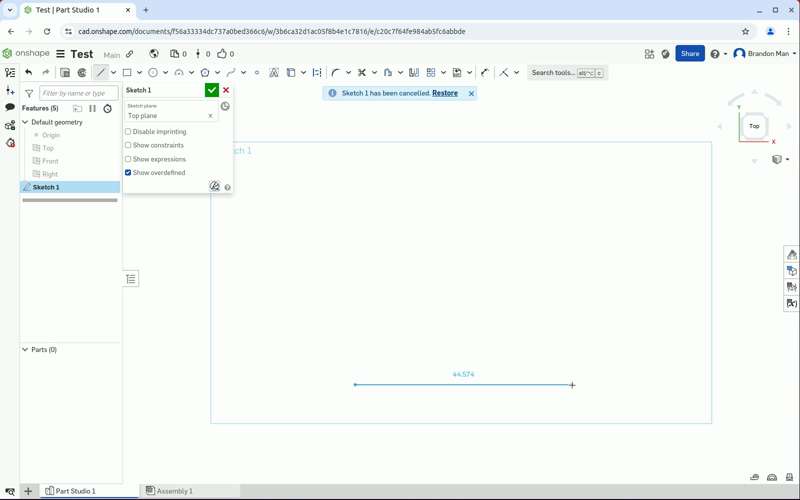
click(572, 384)
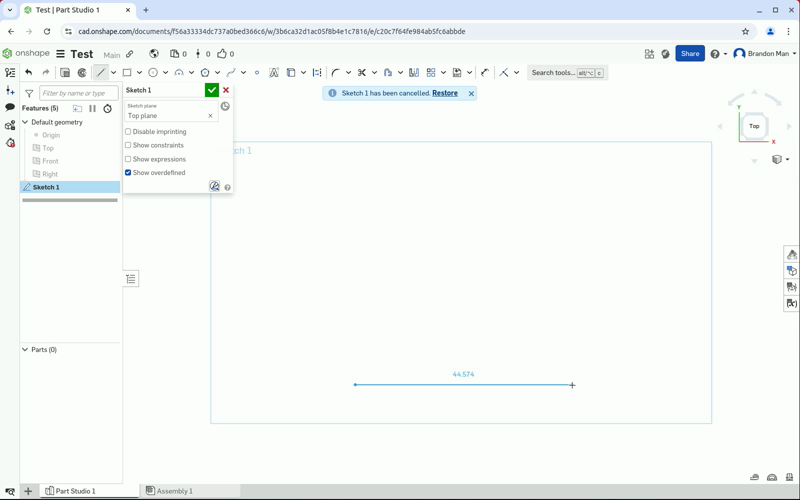
key_up(shift)
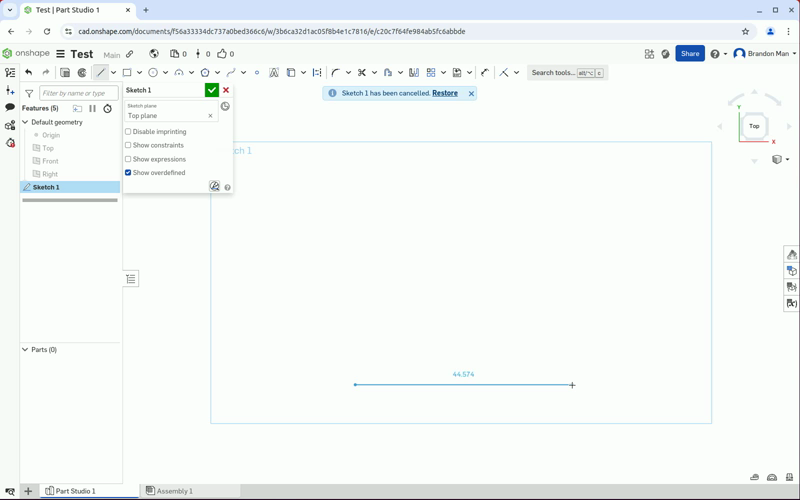
key_down(shift)
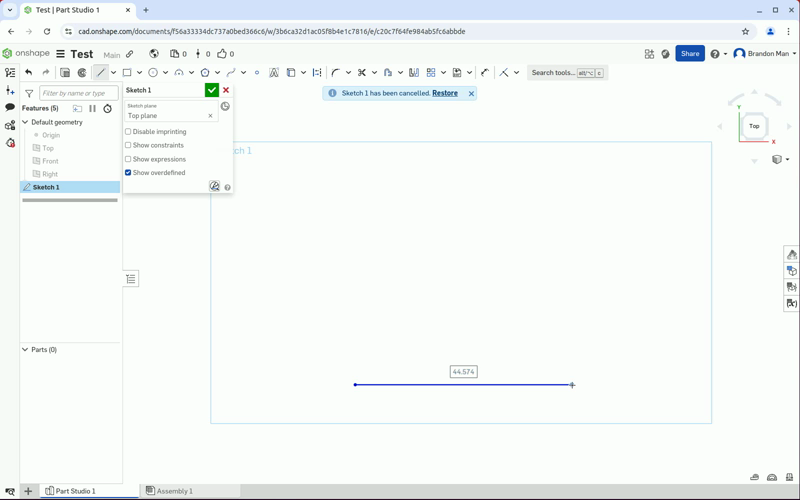
mouse_move(589, 384)
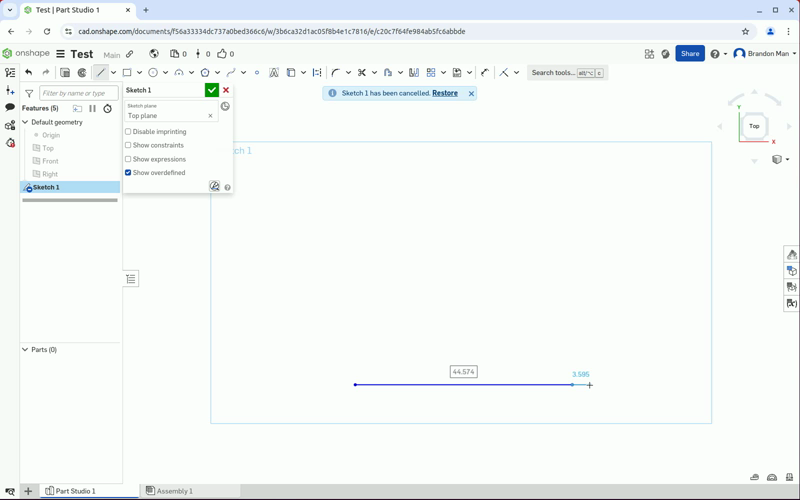
mouse_move(572, 375)
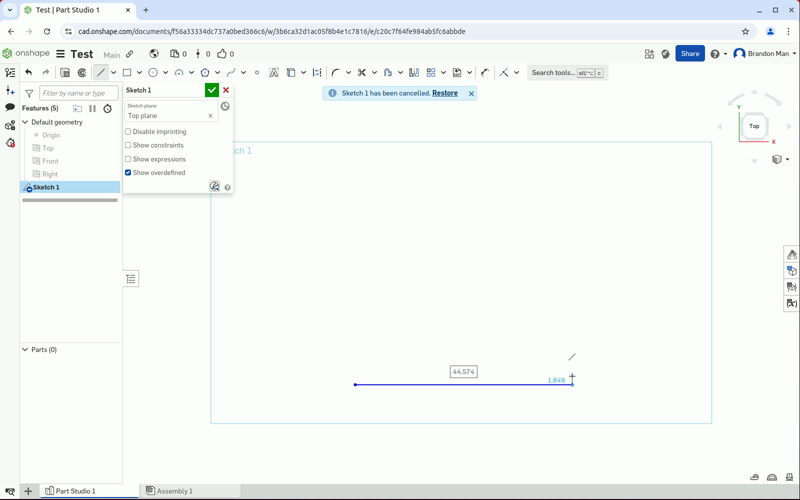
click(572, 375)
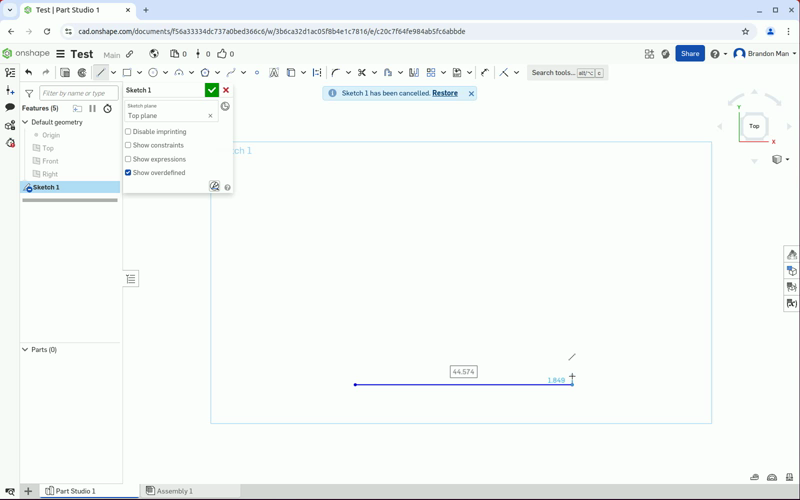
key_up(shift)
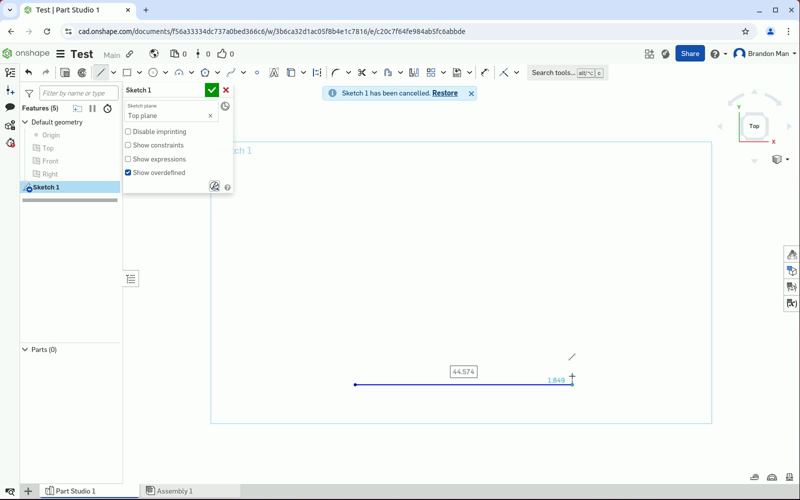
key_down(shift)
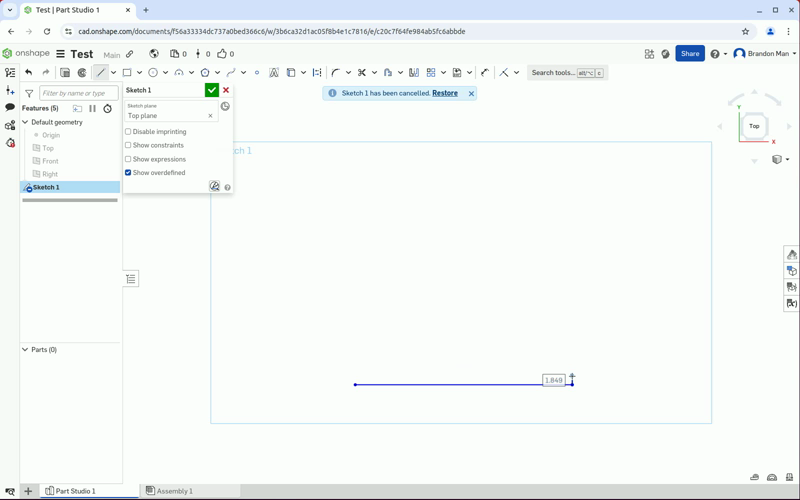
mouse_move(355, 375)
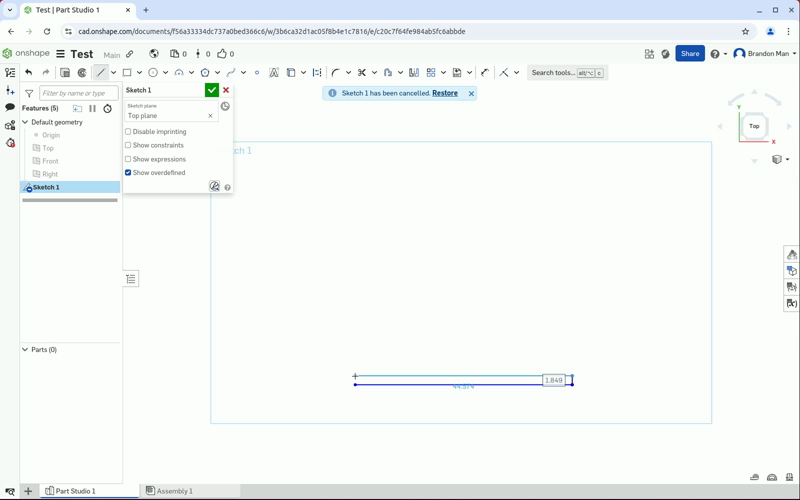
click(355, 375)
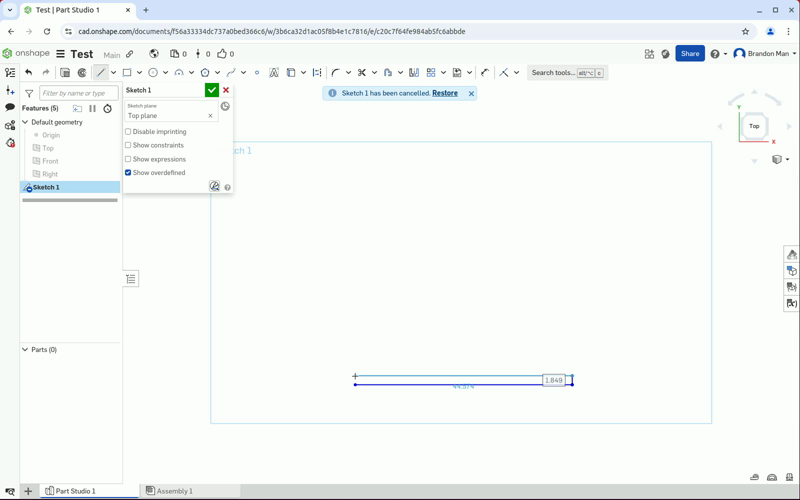
key_up(shift)
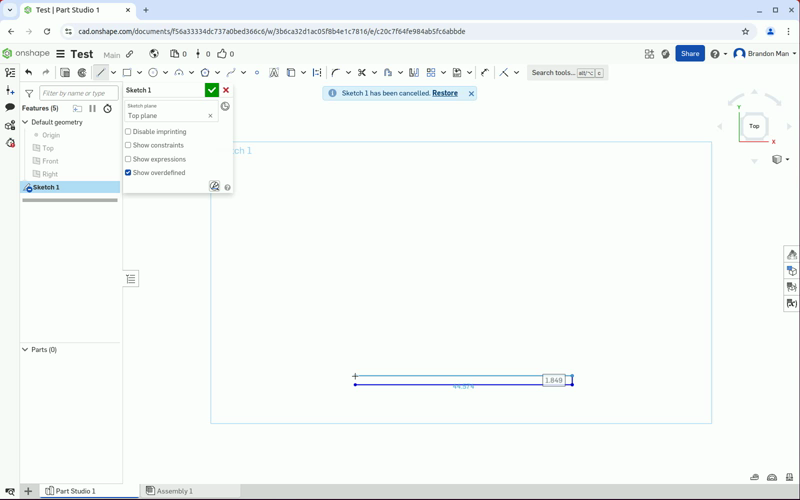
mouse_move(385, 375)
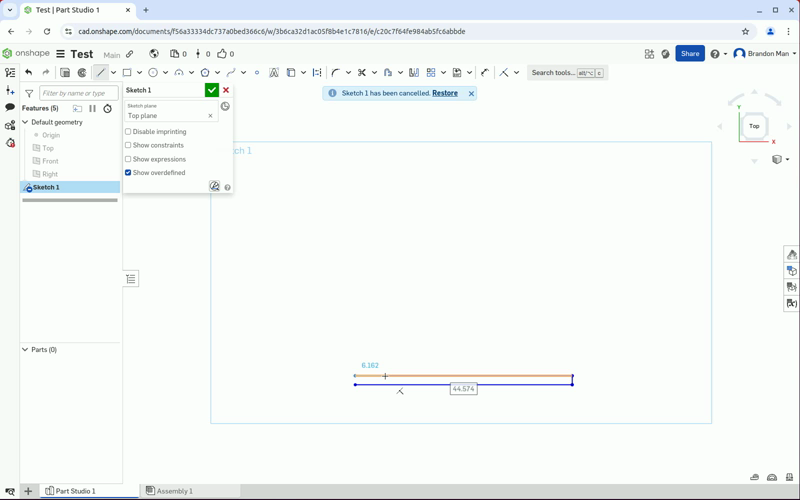
key_down(shift)
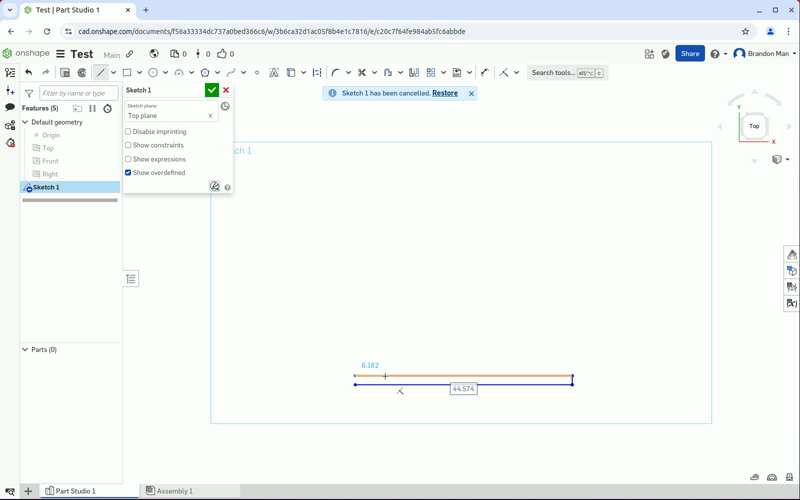
mouse_move(355, 384)
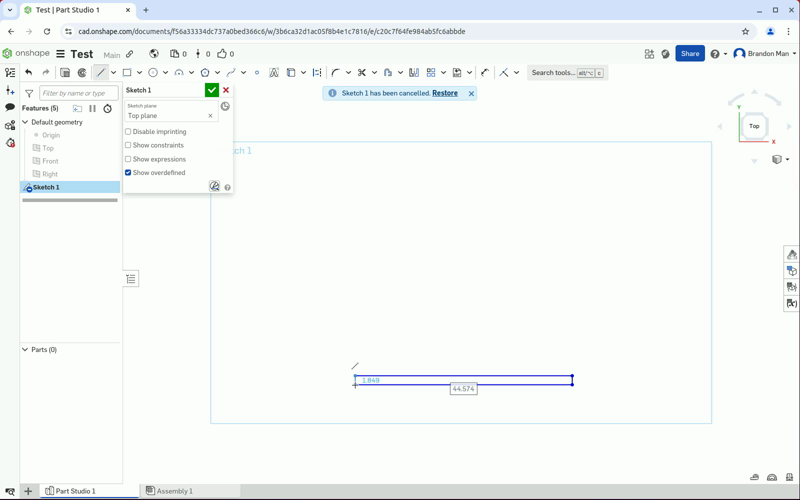
key_up(shift)
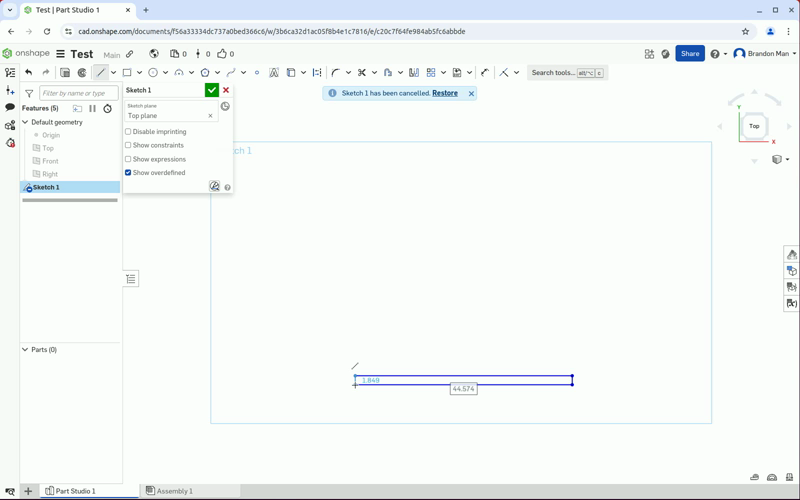
click(355, 384)
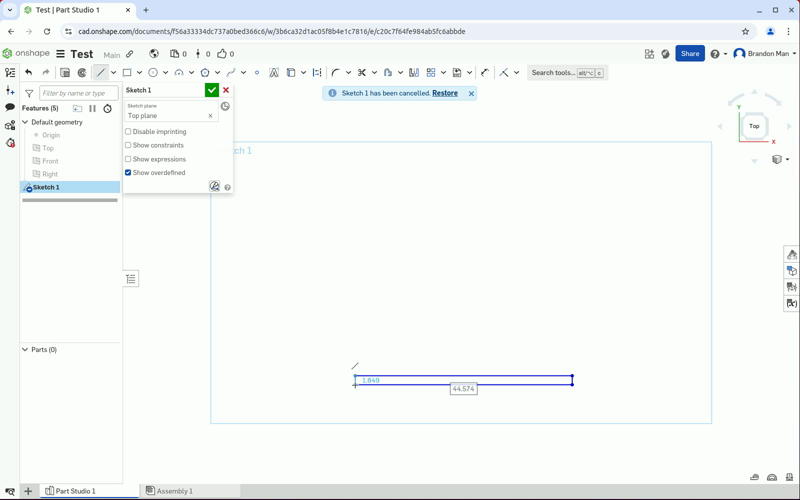
key(esc)
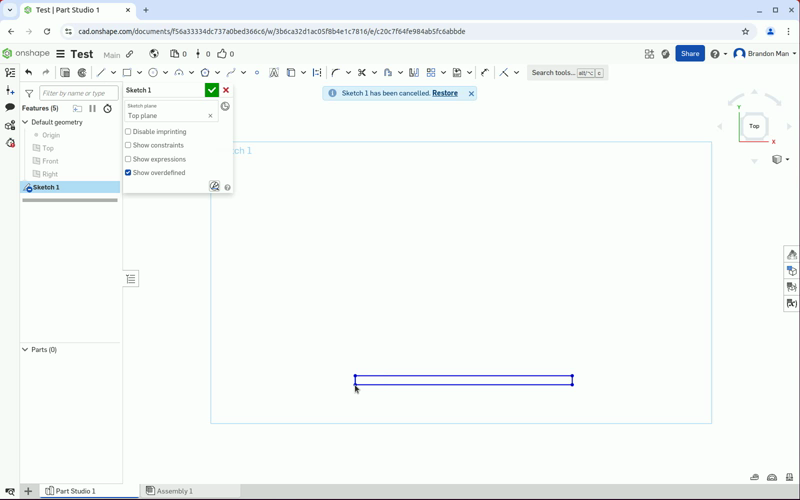
mouse_move(473, 380)
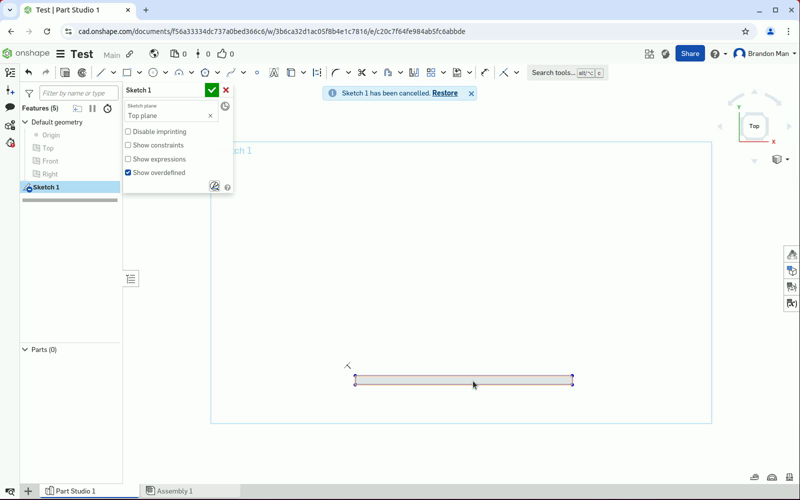
click(473, 380)
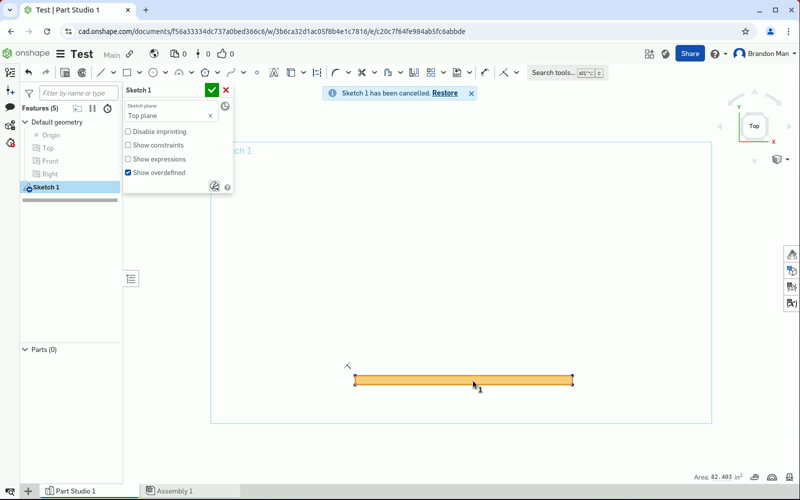
mouse_move(73, 352)
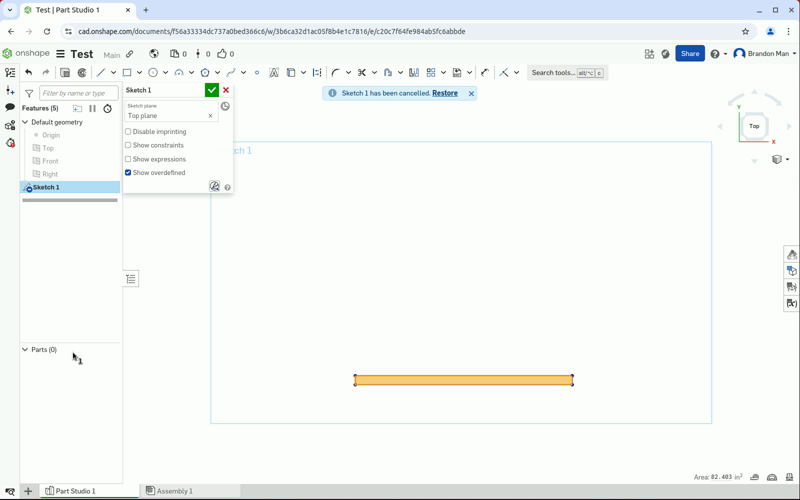
key(shift+y)
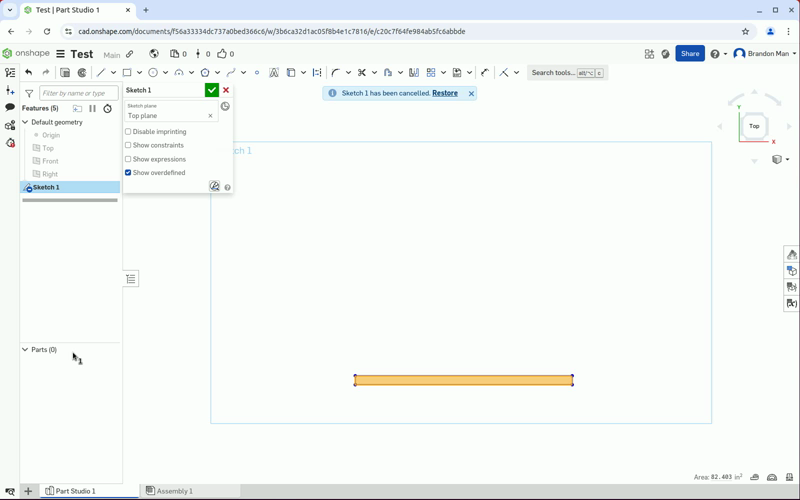
key(shift+e)
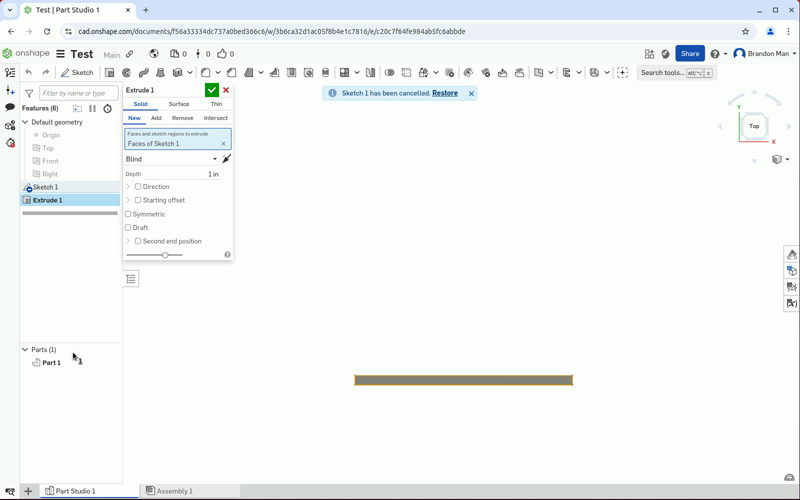
mouse_move(143, 106)
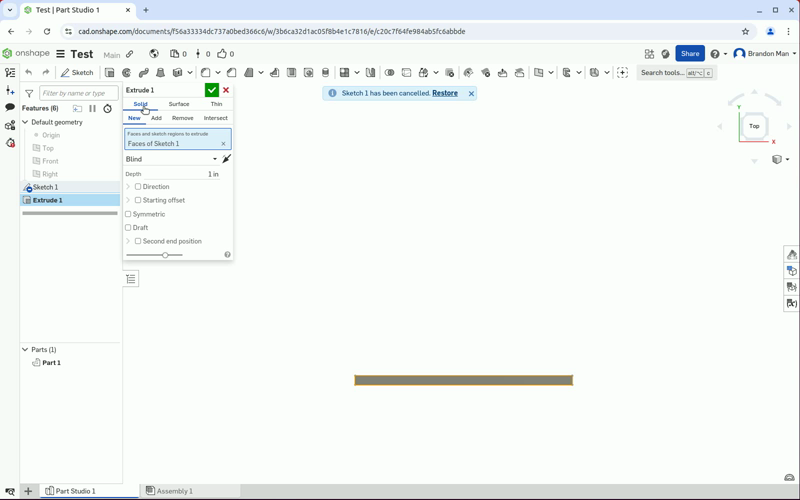
click(143, 106)
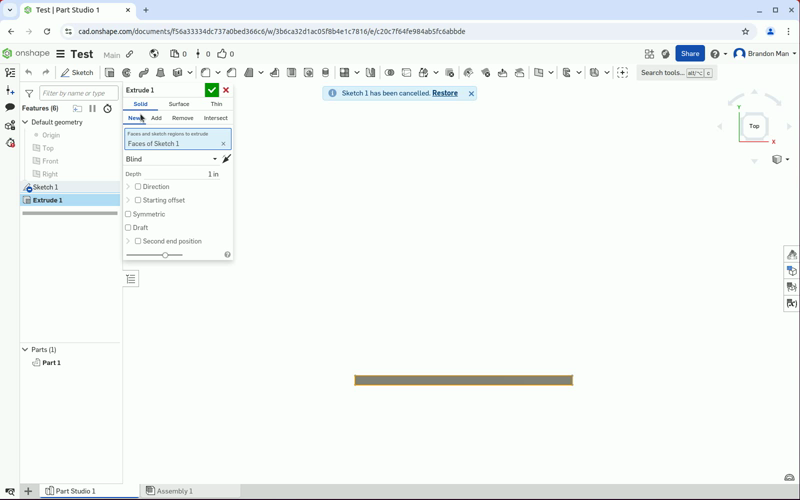
mouse_move(137, 120)
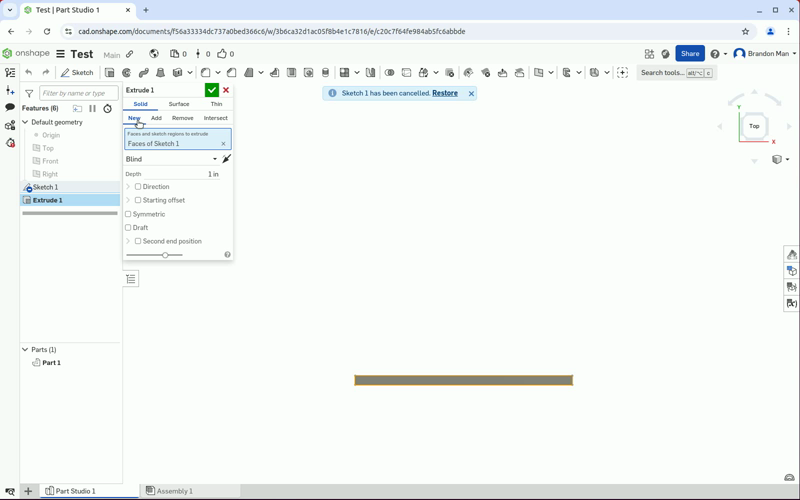
click(137, 120)
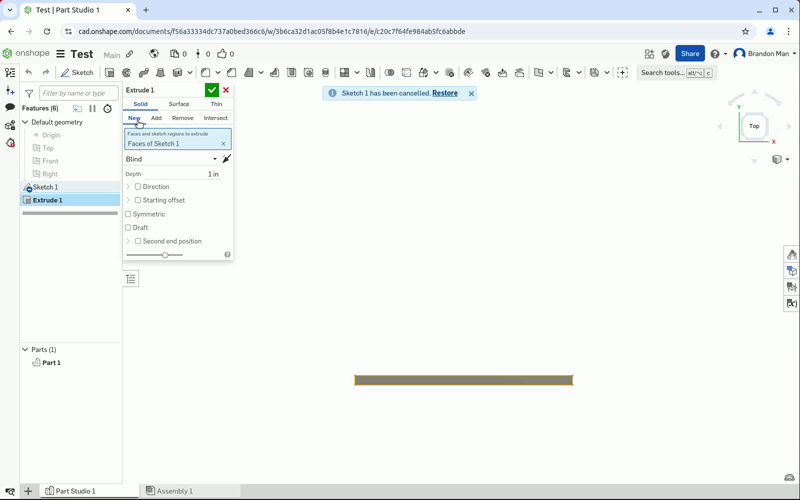
key(tab, 4)
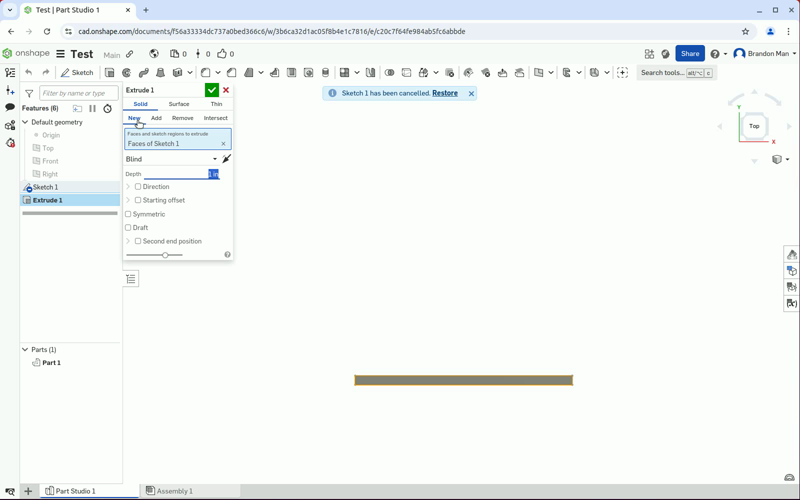
text(1.926)
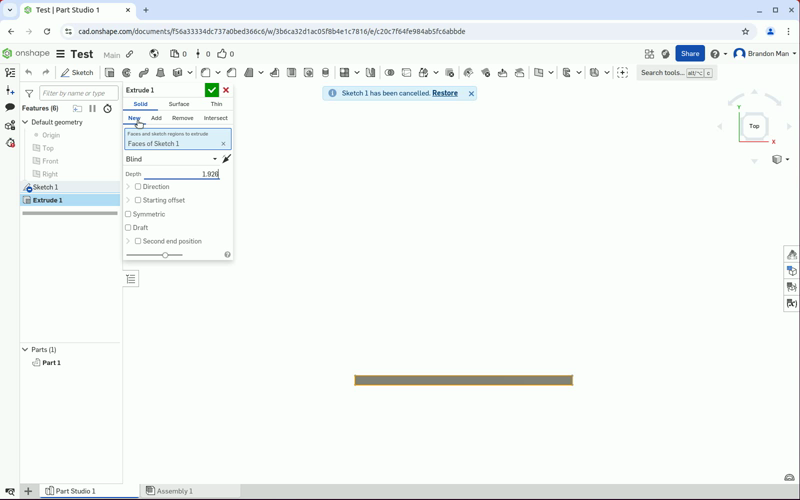
key(enter)
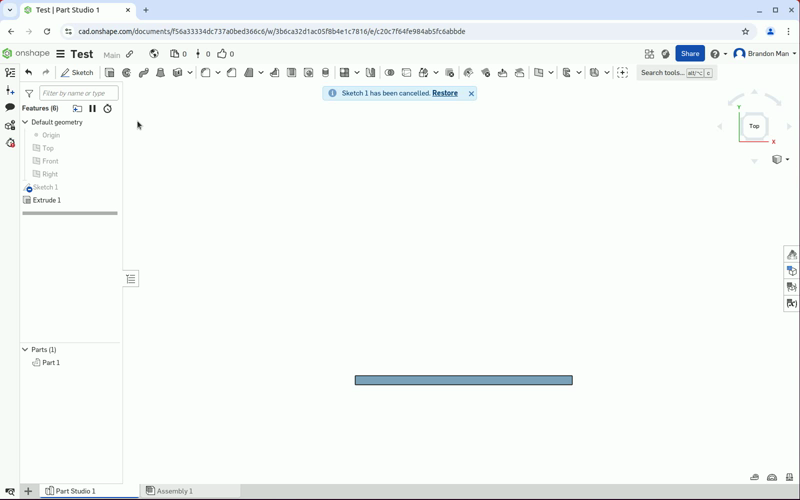
key(shift+h)
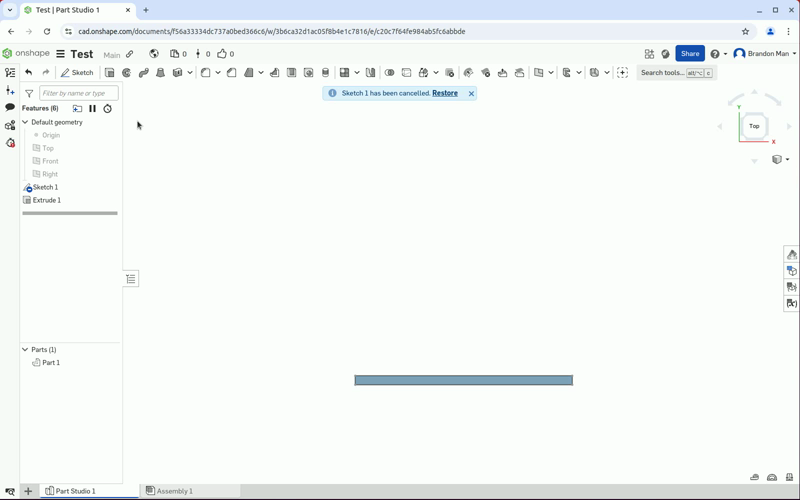
key(shift+h)
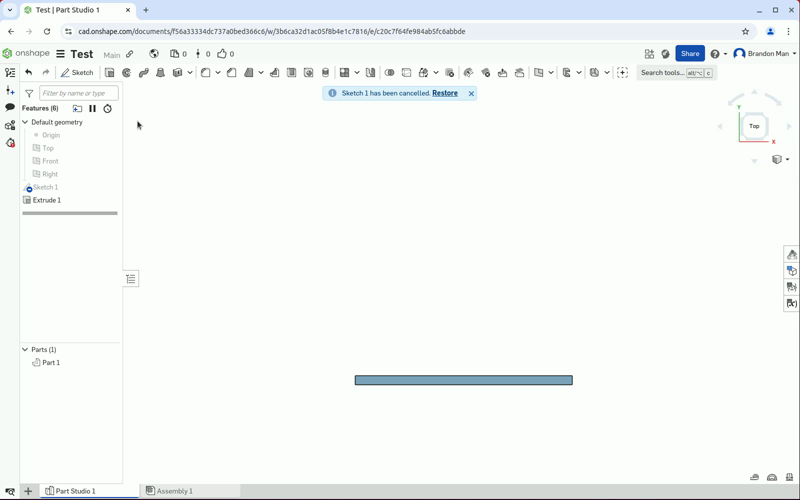
mouse_move(73, 189)
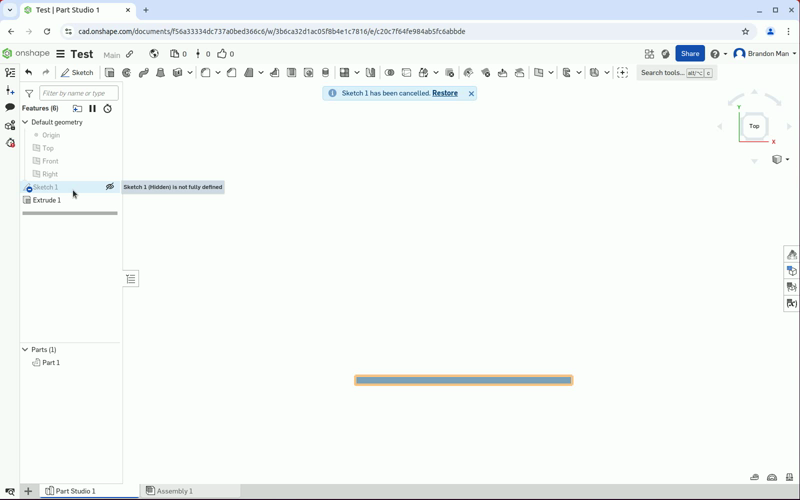
click(73, 189)
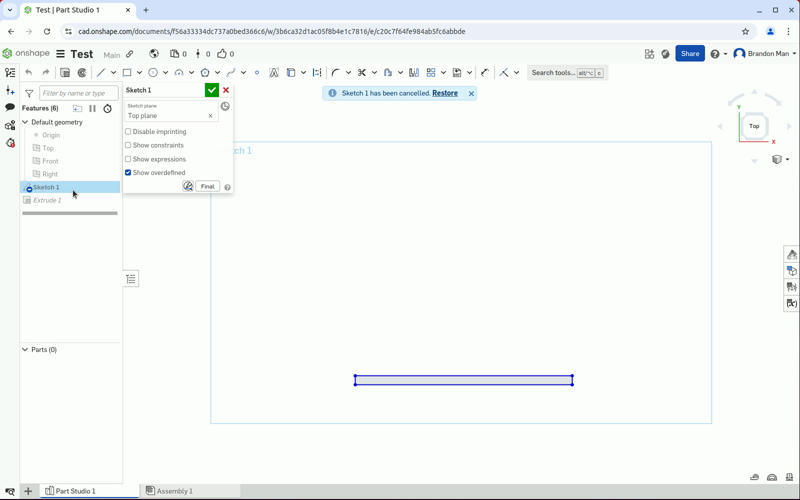
mouse_move(229, 92)
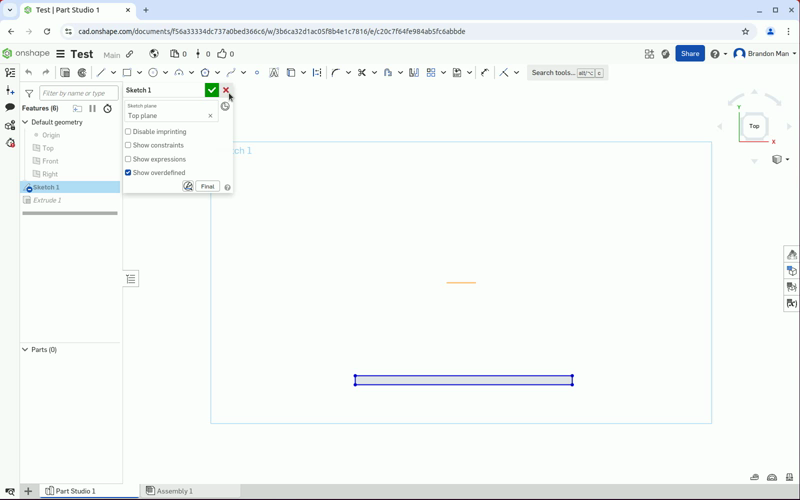
click(229, 92)
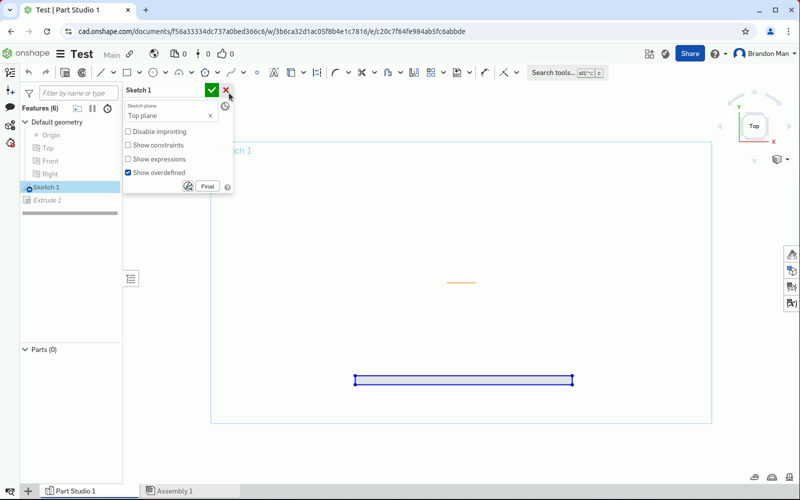
key(shift+s)
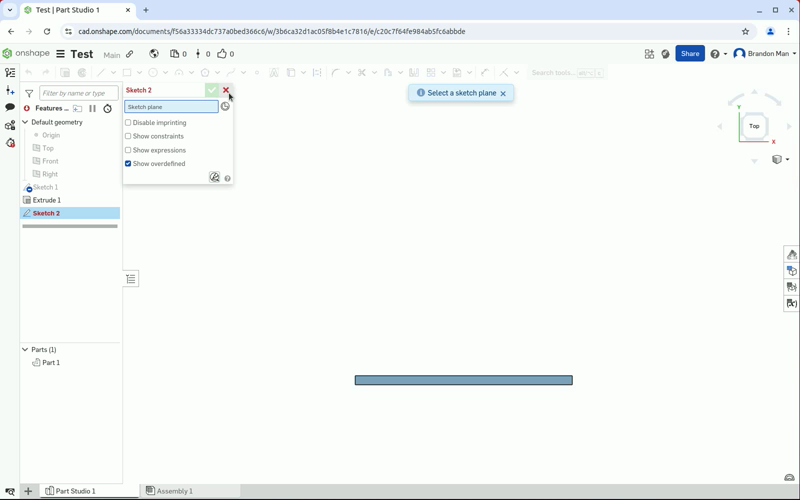
mouse_move(73, 150)
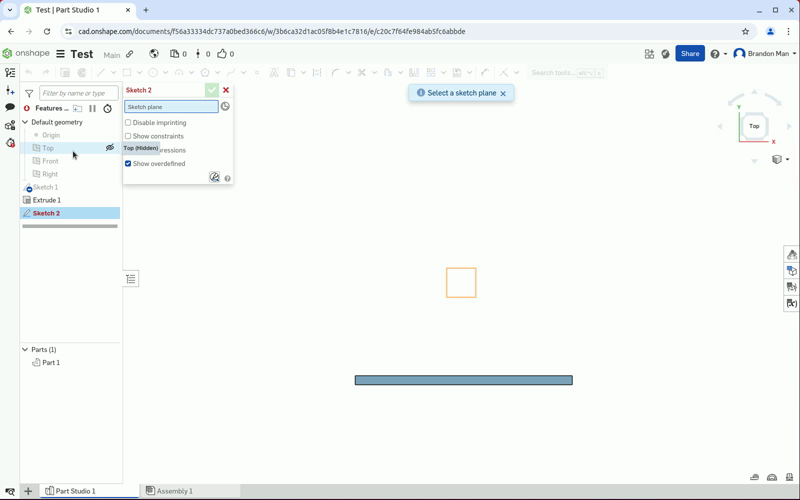
click(73, 150)
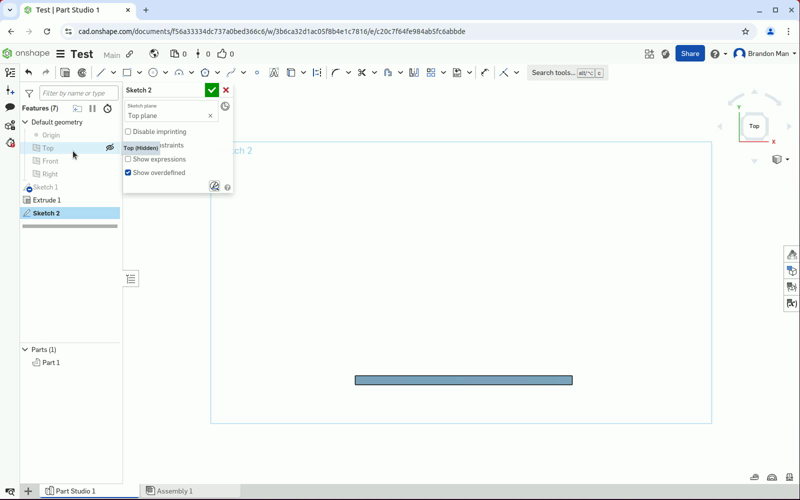
mouse_move(73, 352)
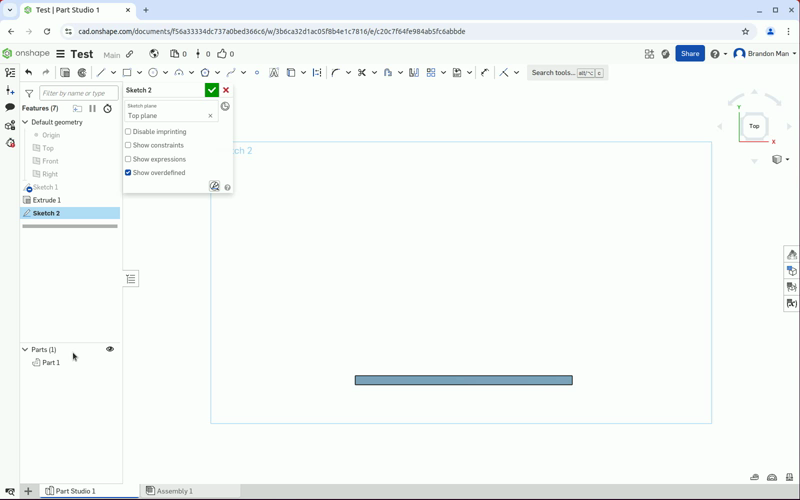
key(y)
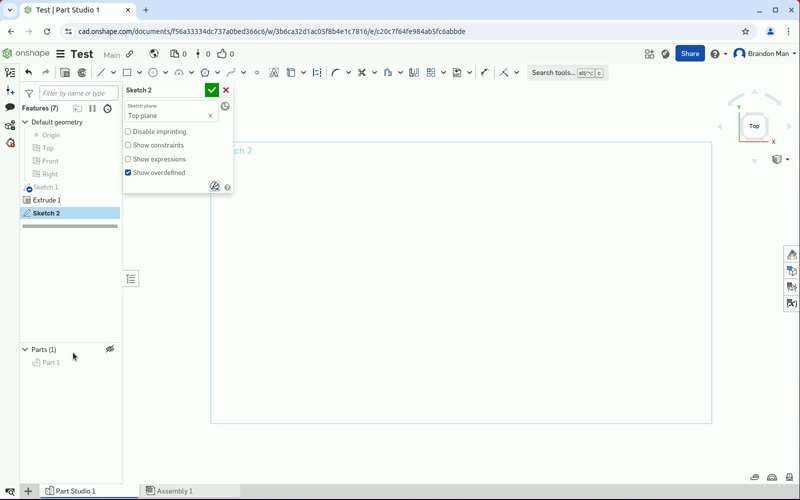
key(l)
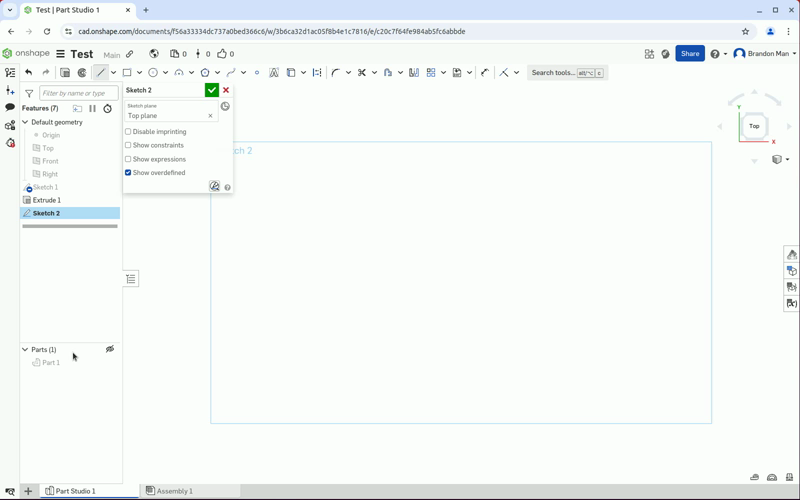
key_down(shift)
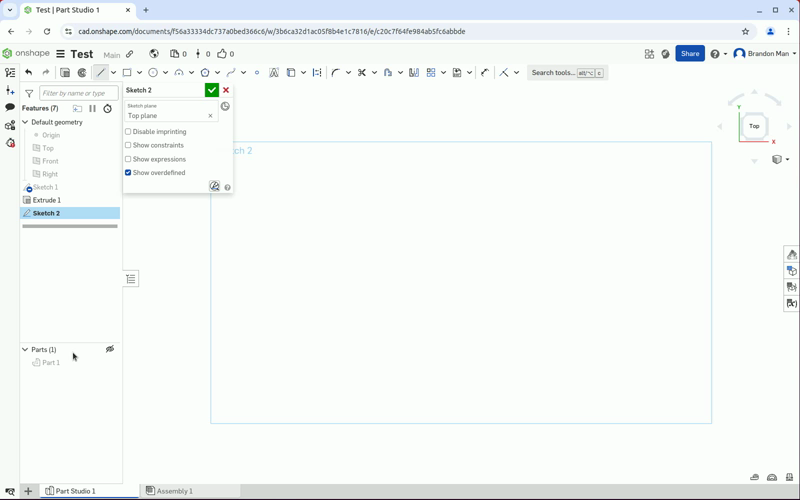
mouse_move(353, 192)
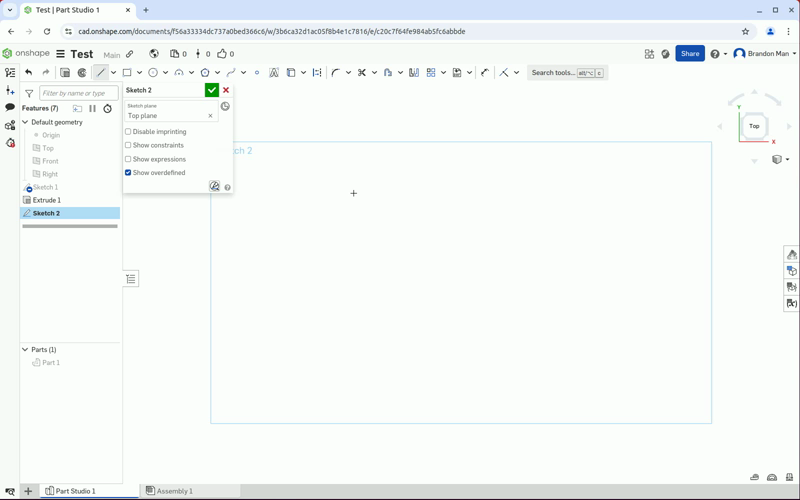
click(353, 192)
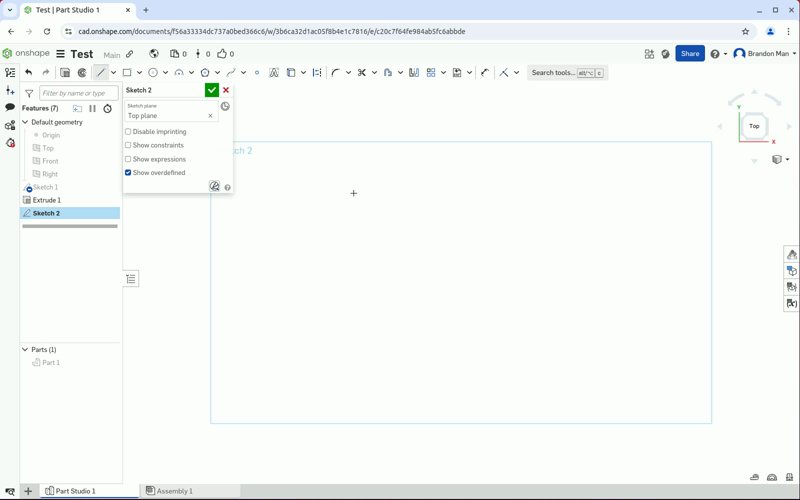
key_up(shift)
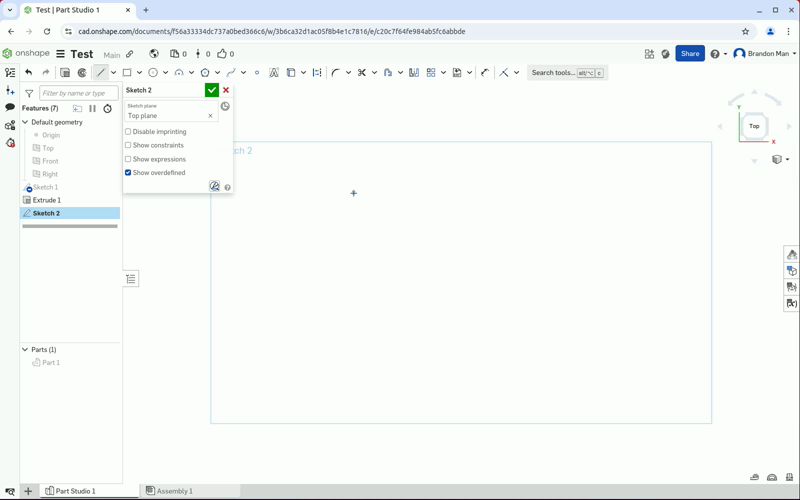
key_down(shift)
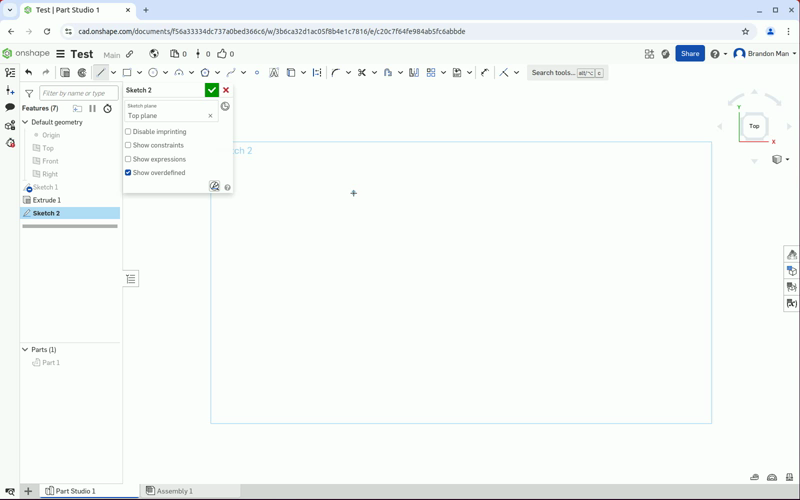
mouse_move(570, 192)
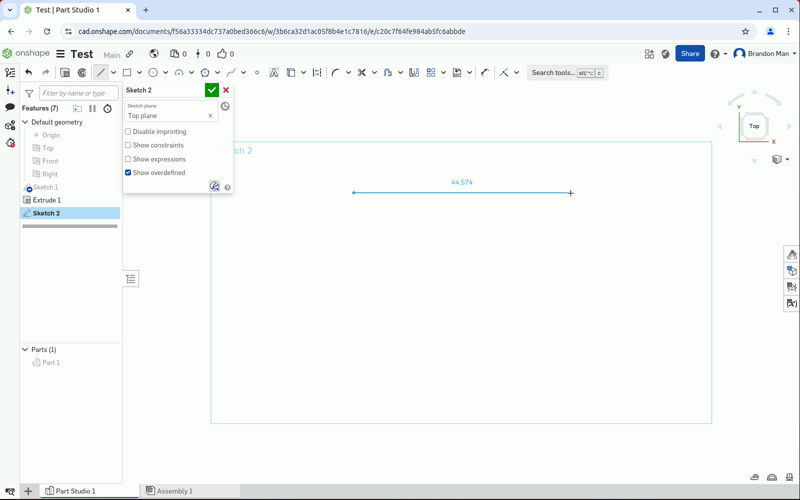
click(570, 192)
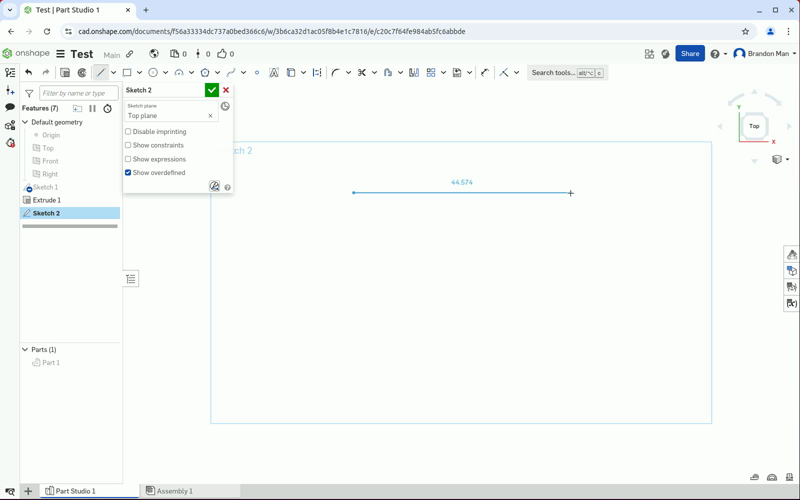
key_up(shift)
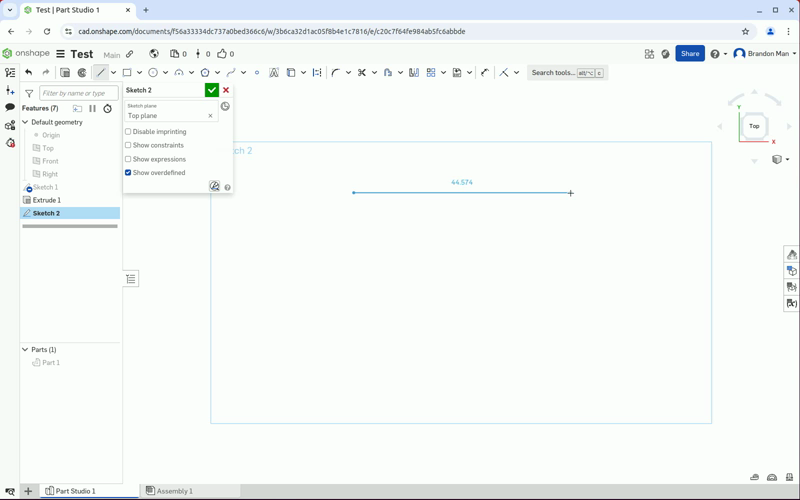
key_down(shift)
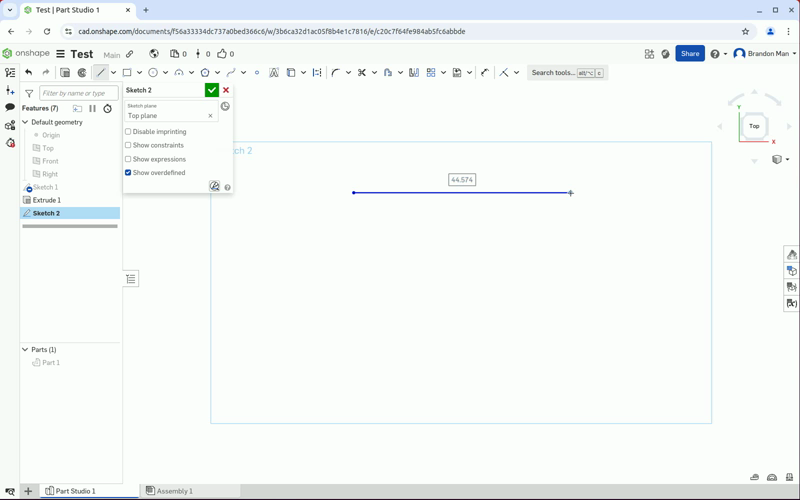
mouse_move(589, 192)
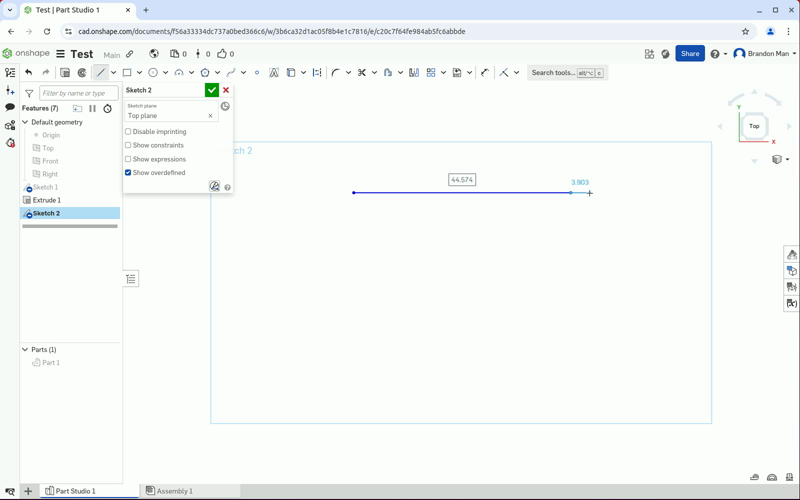
mouse_move(570, 183)
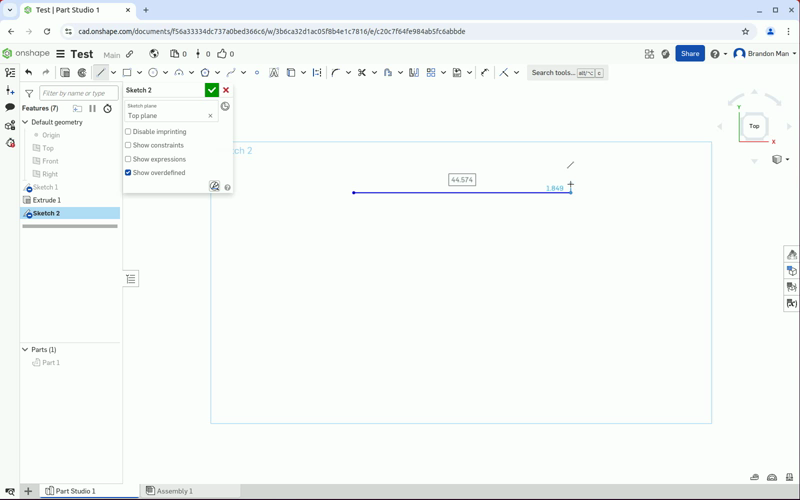
click(570, 183)
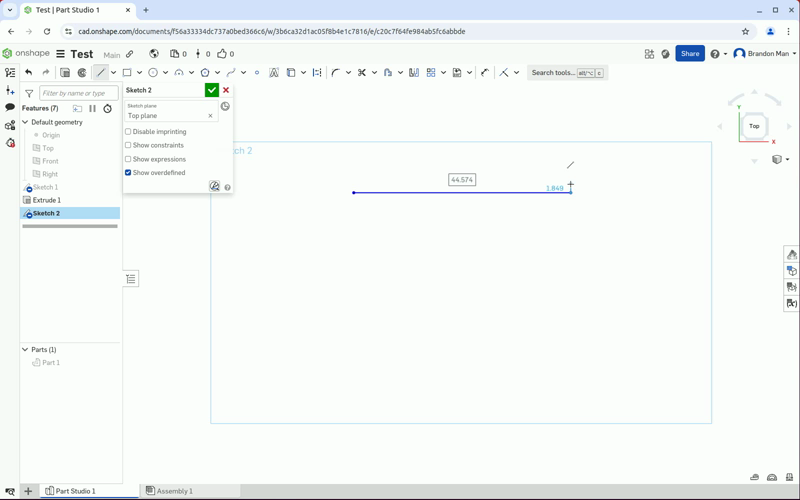
key_up(shift)
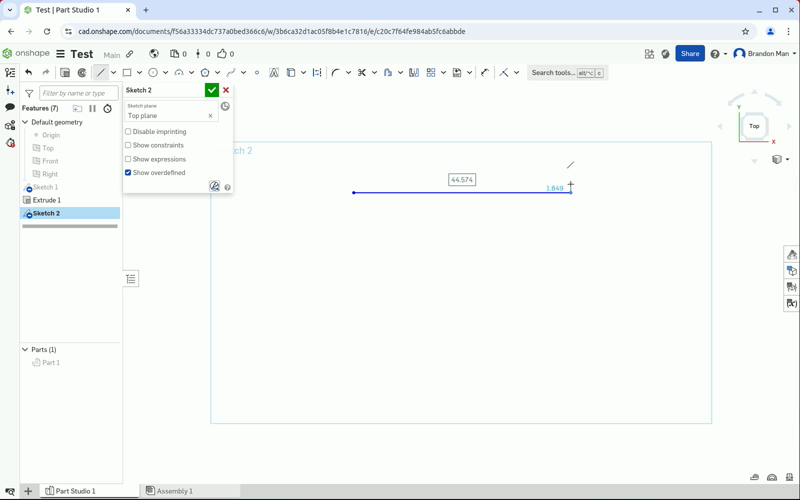
key_down(shift)
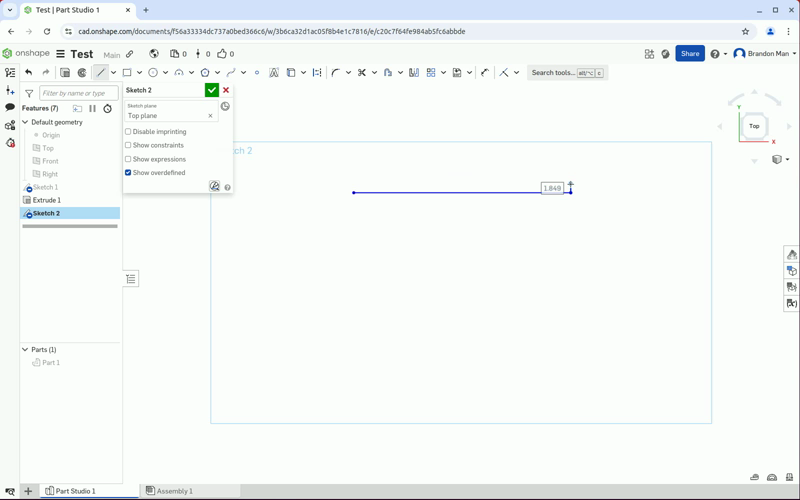
mouse_move(353, 183)
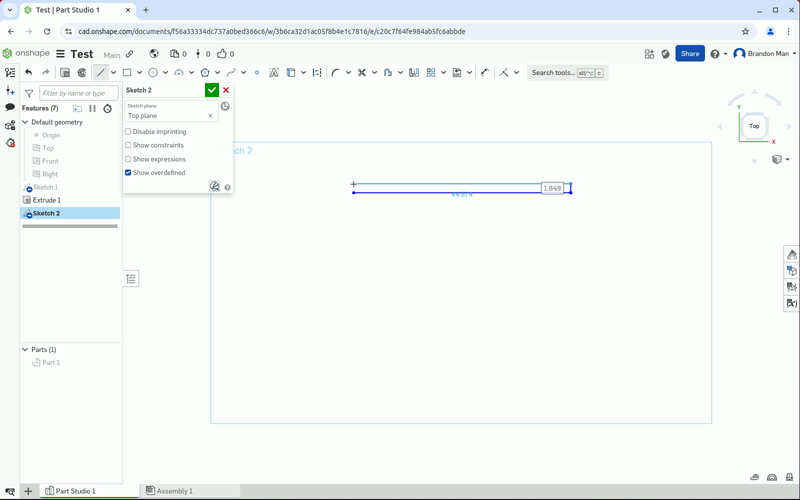
click(353, 183)
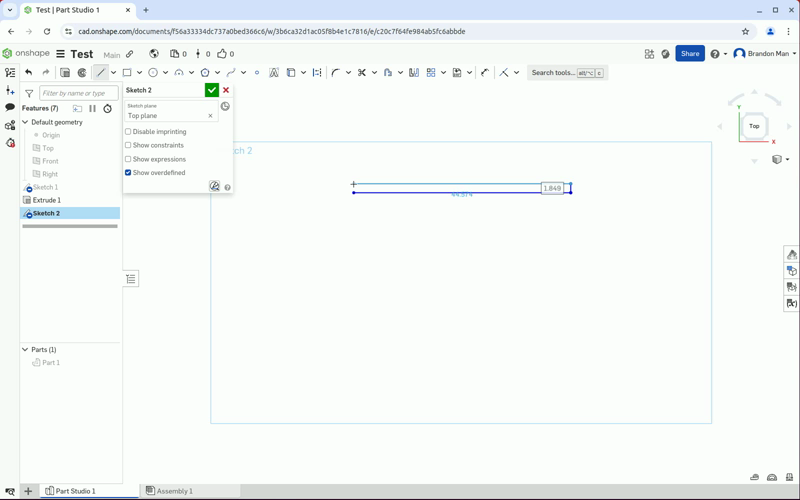
key_up(shift)
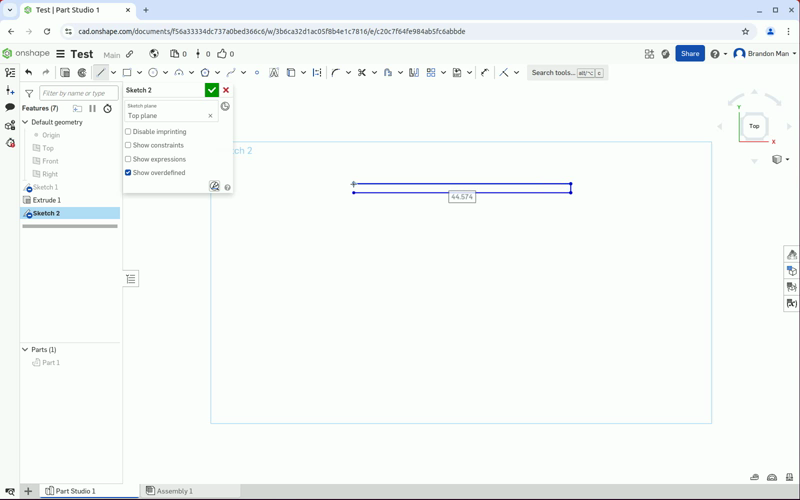
mouse_move(383, 183)
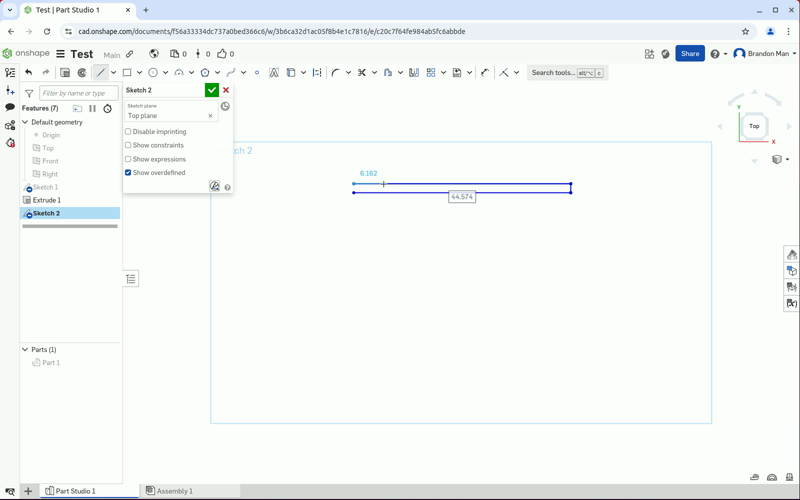
key_down(shift)
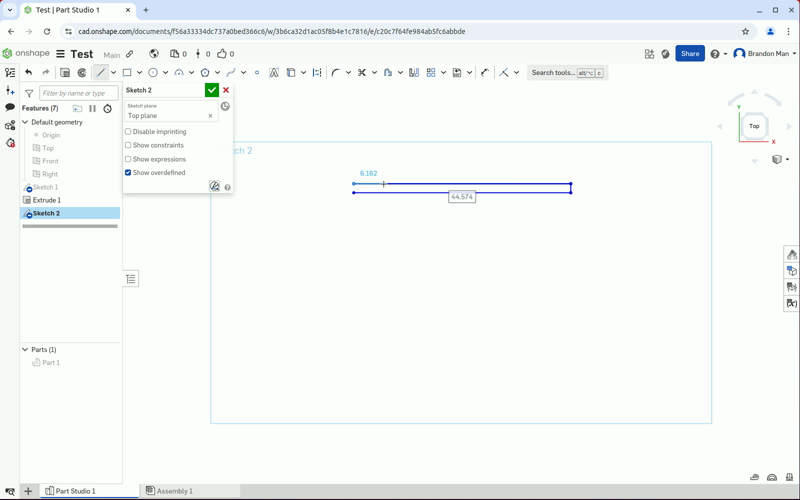
mouse_move(353, 192)
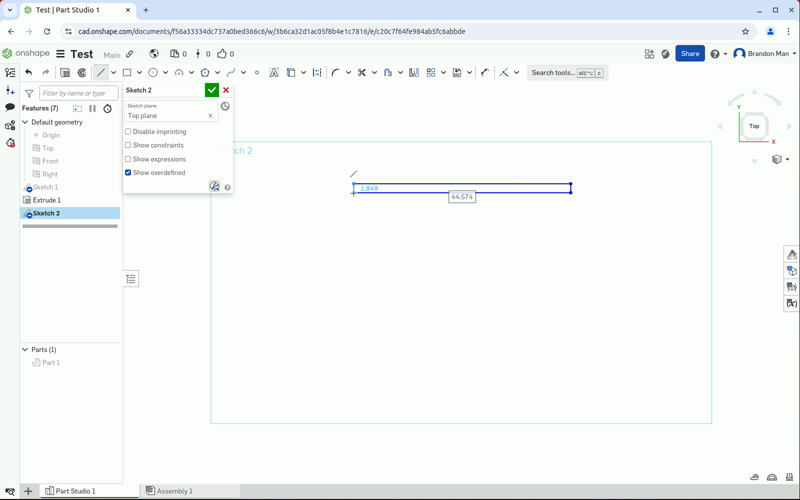
key_up(shift)
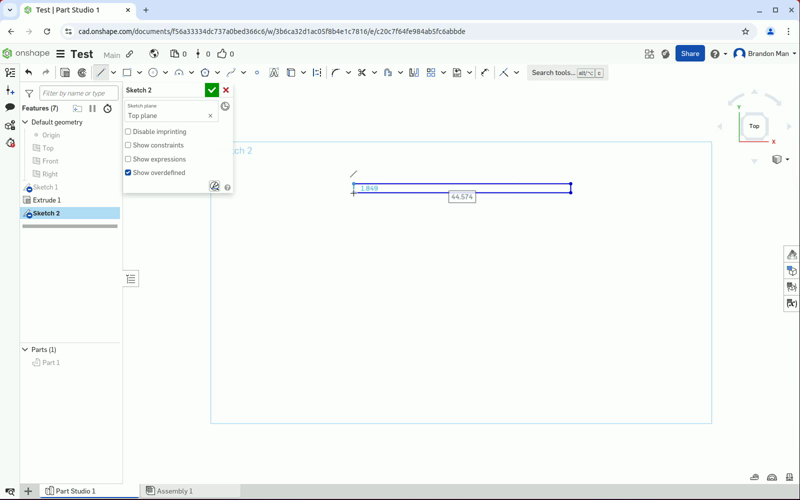
click(353, 192)
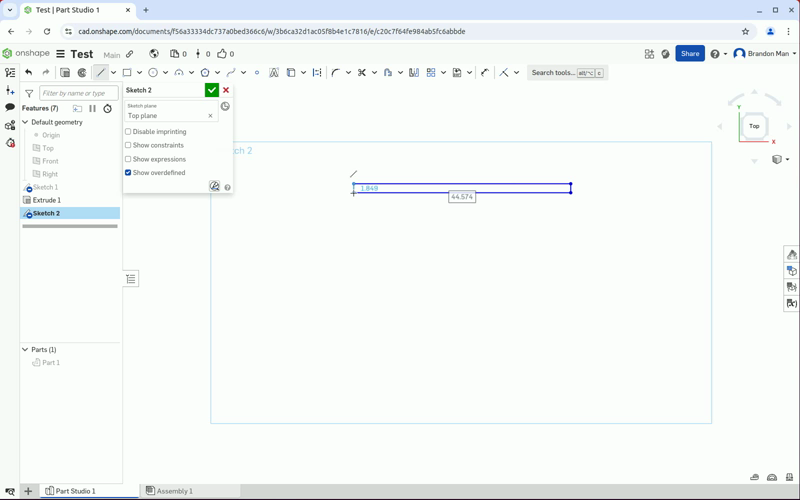
key(esc)
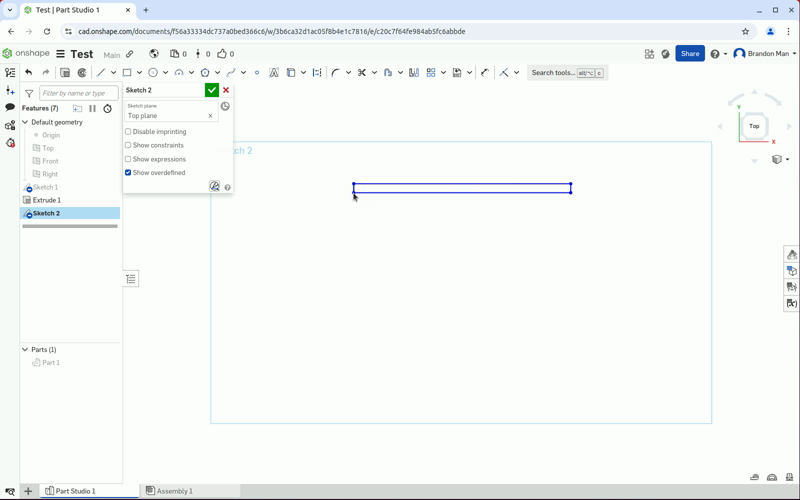
mouse_move(475, 189)
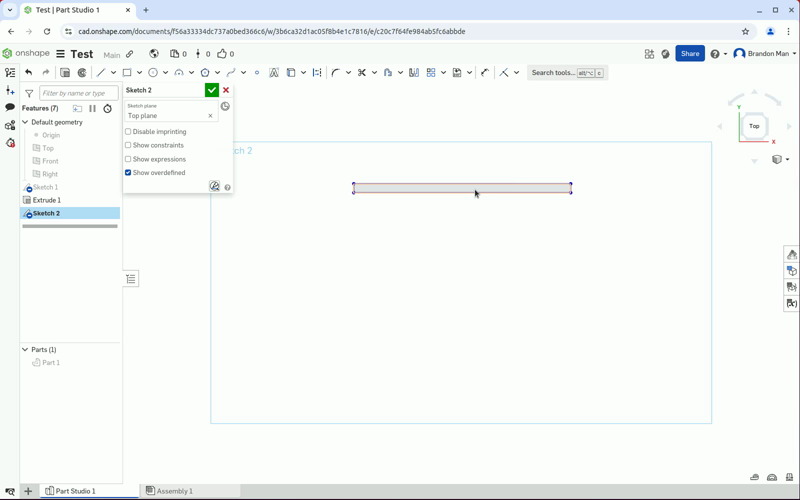
click(475, 189)
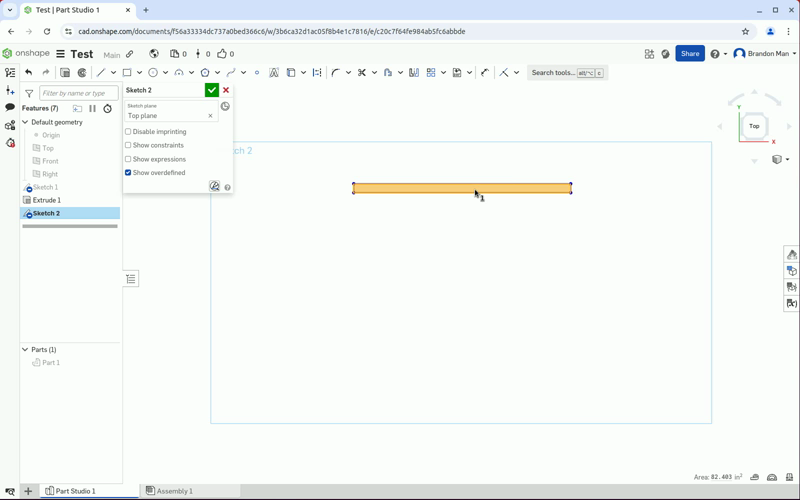
mouse_move(73, 352)
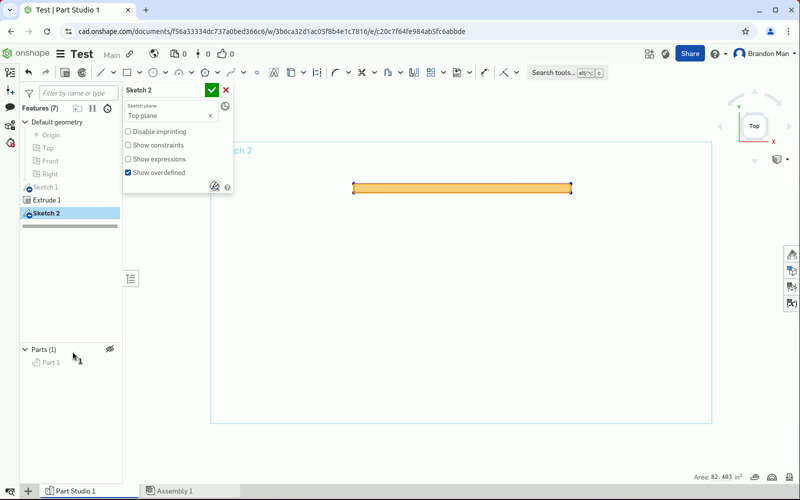
key(shift+y)
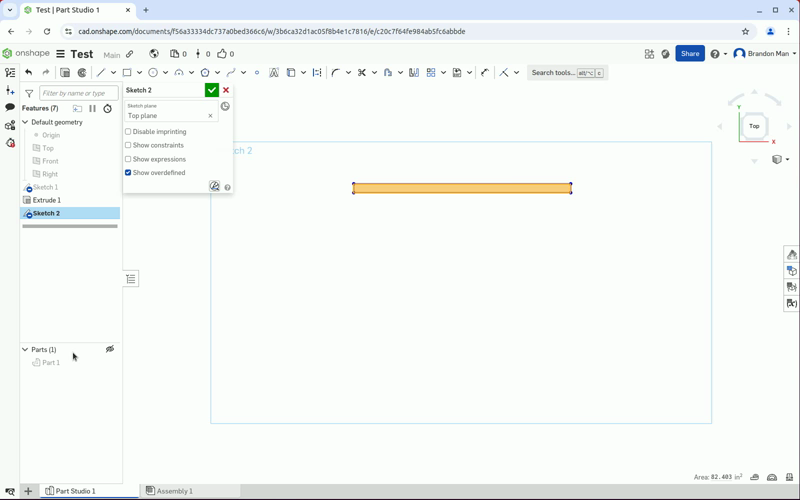
key(shift+e)
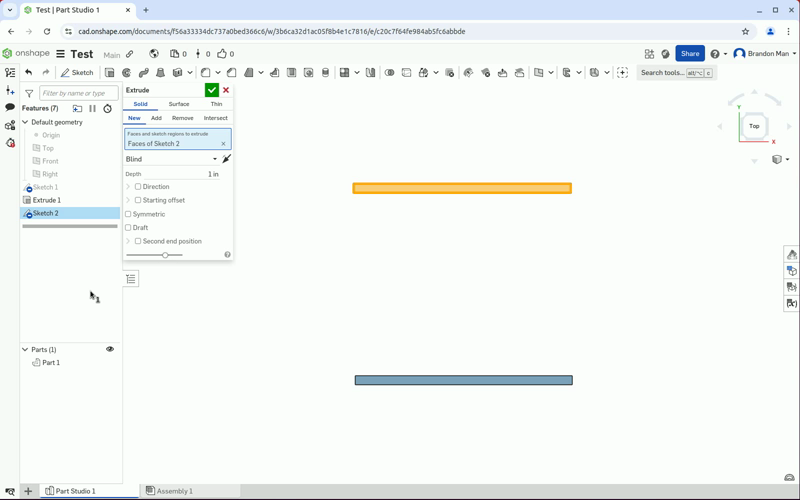
mouse_move(143, 106)
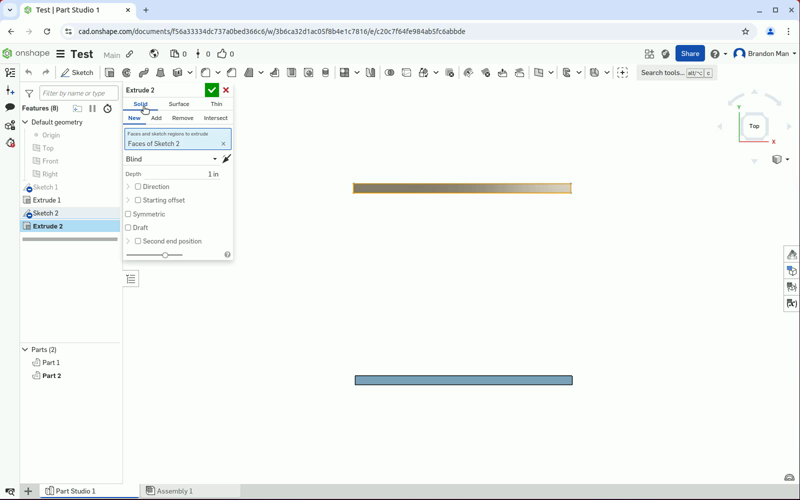
click(143, 106)
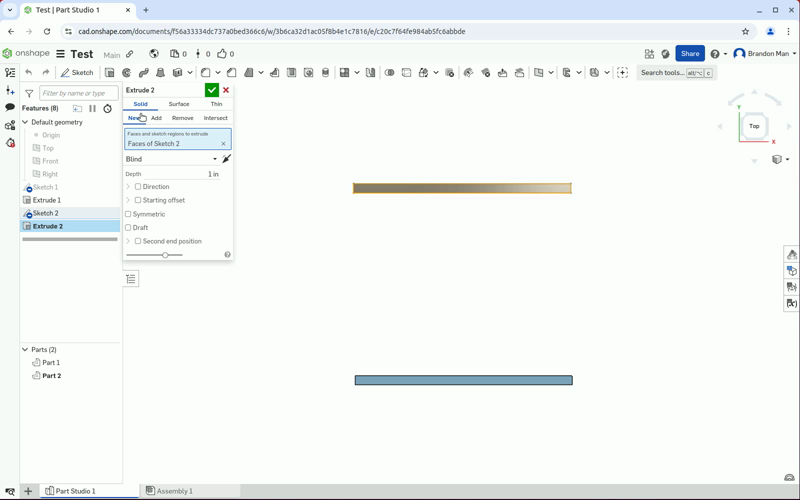
mouse_move(137, 120)
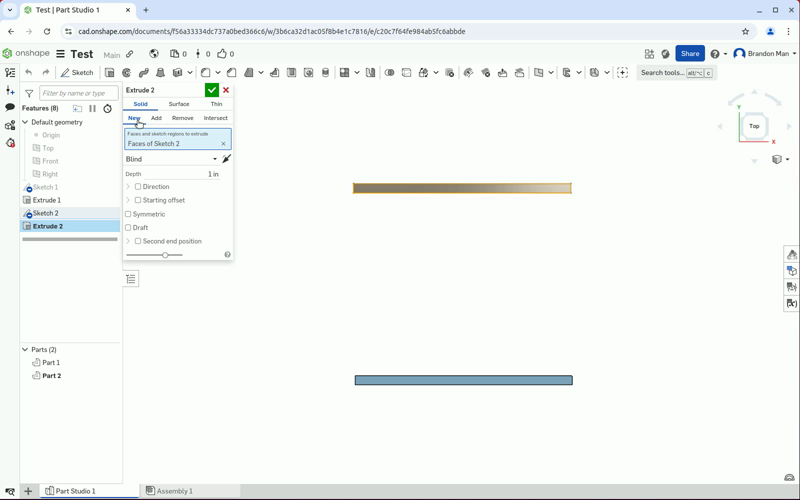
click(137, 120)
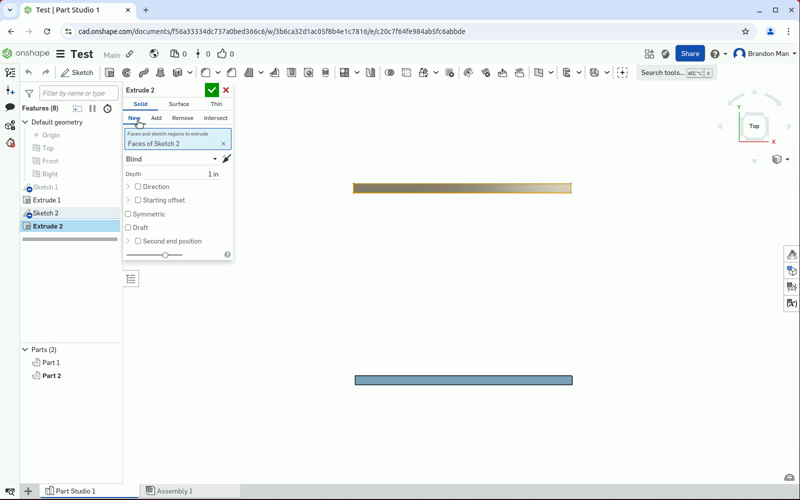
key(tab, 4)
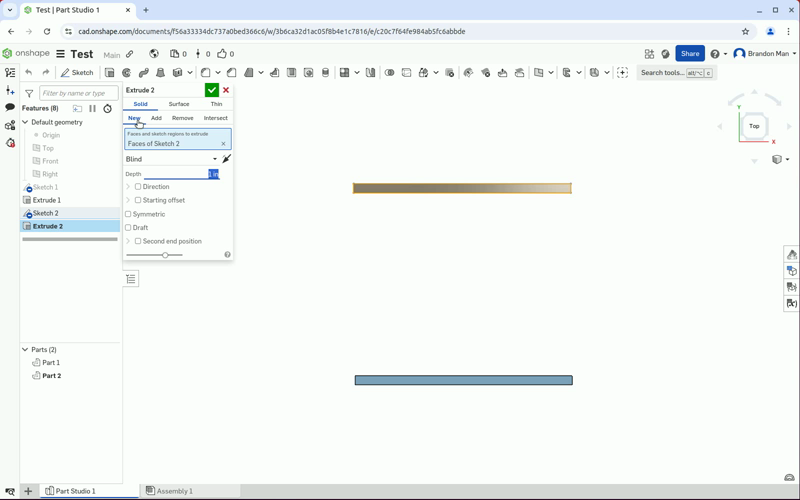
text(1.926)
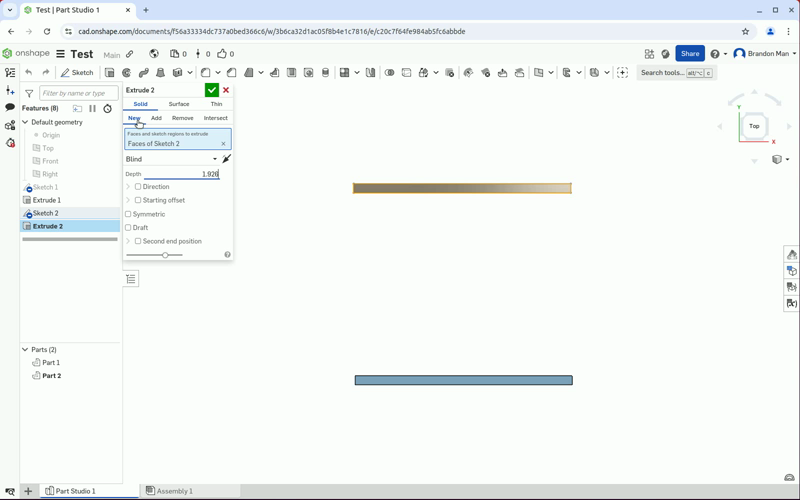
key(enter)
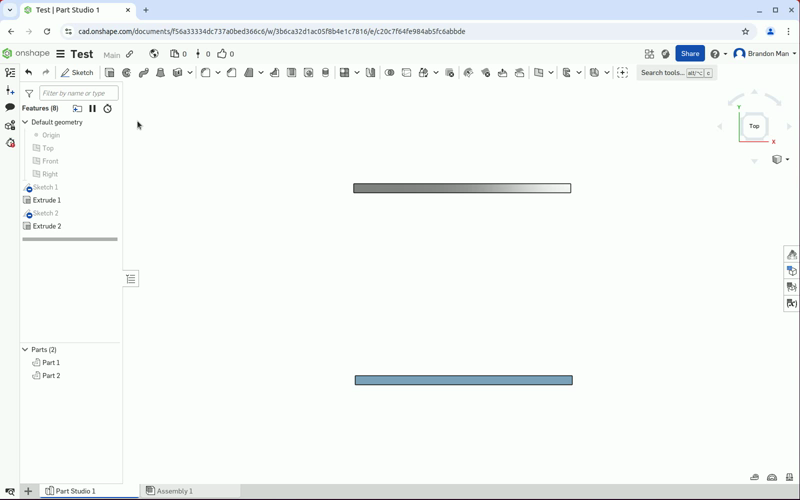
key(shift+h)
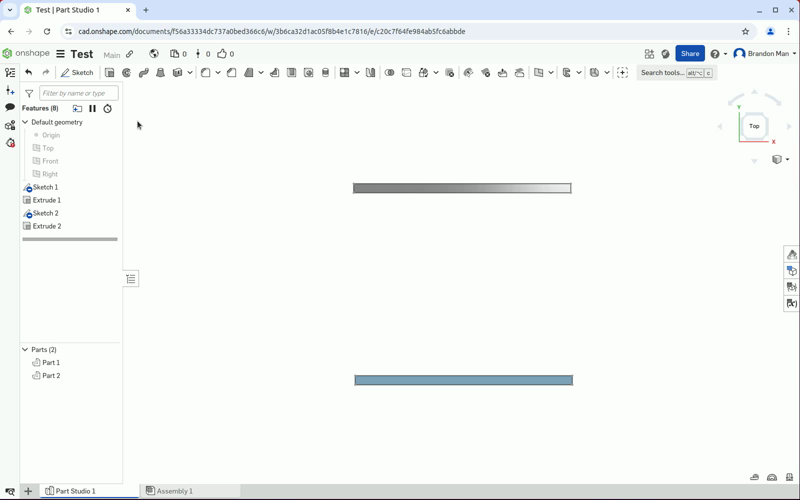
key(shift+h)
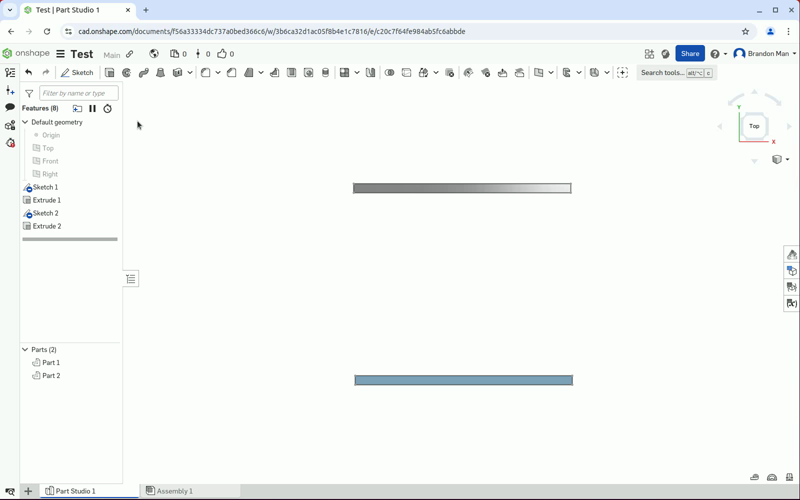
key(shift+7)
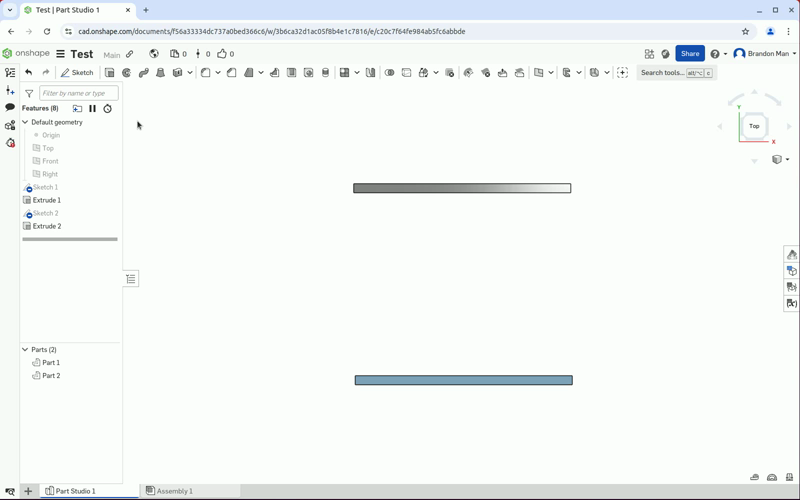
key(up, 3)
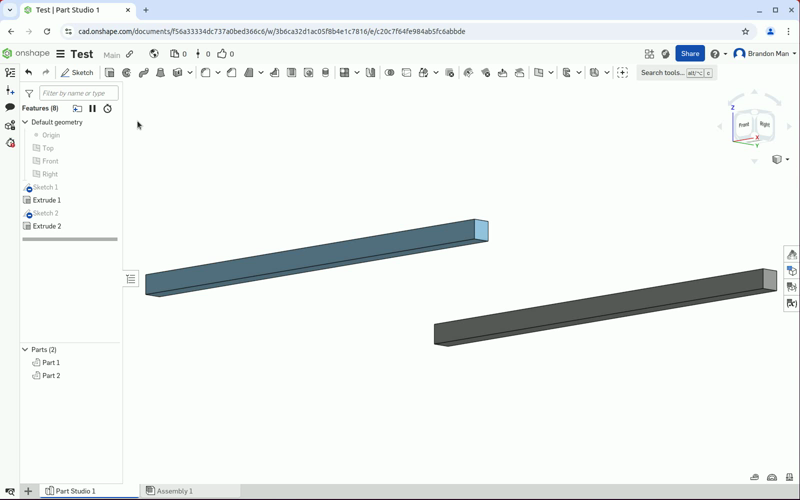
key(left, 3)
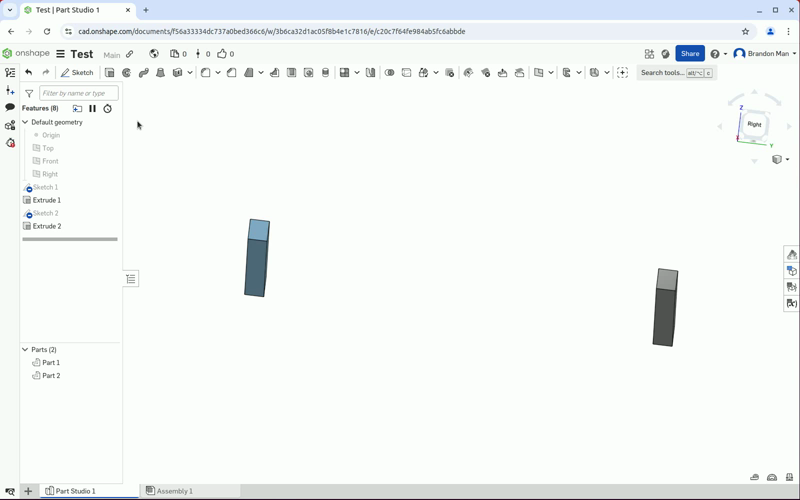
key(right, 3)
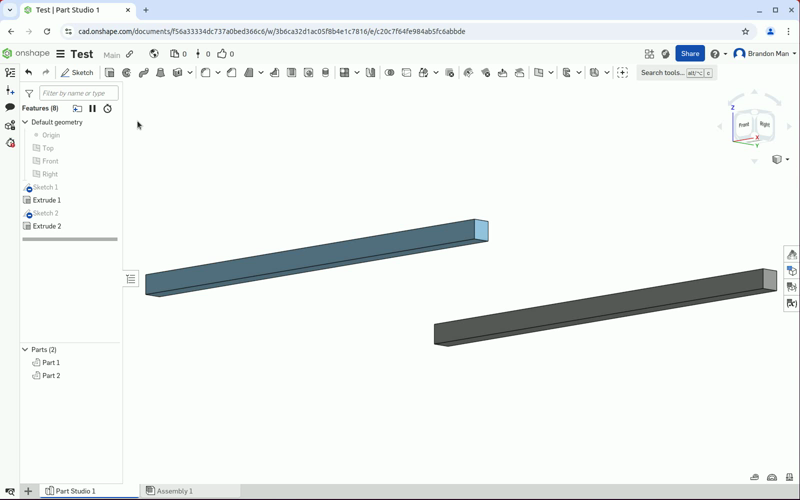
key(down, 3)
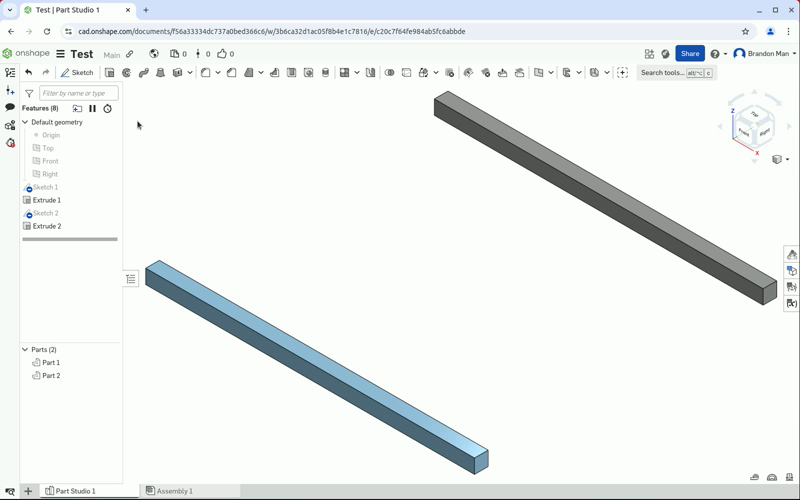
mouse_move(73, 189)
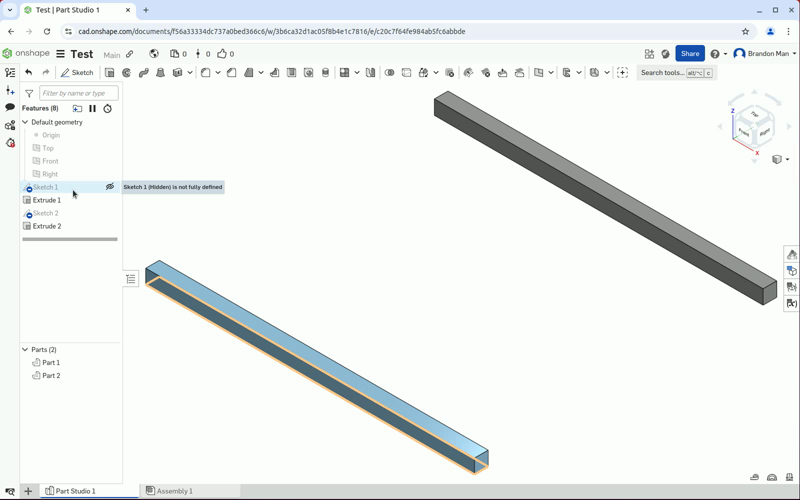
click(73, 189)